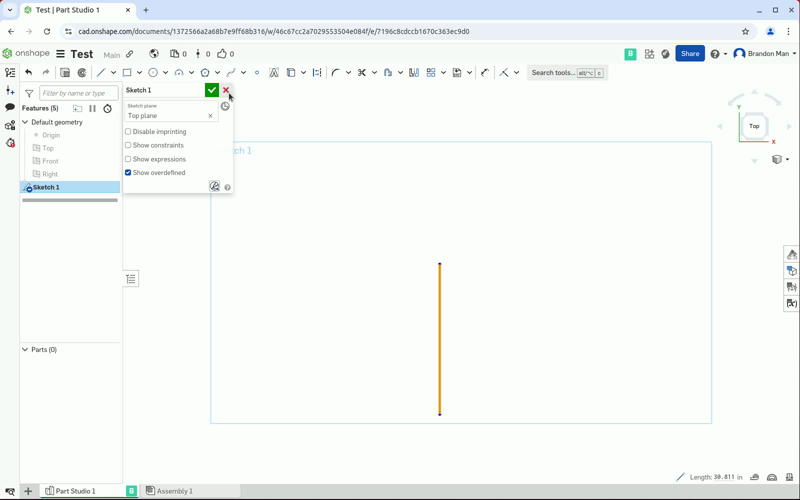
key(shift+h)
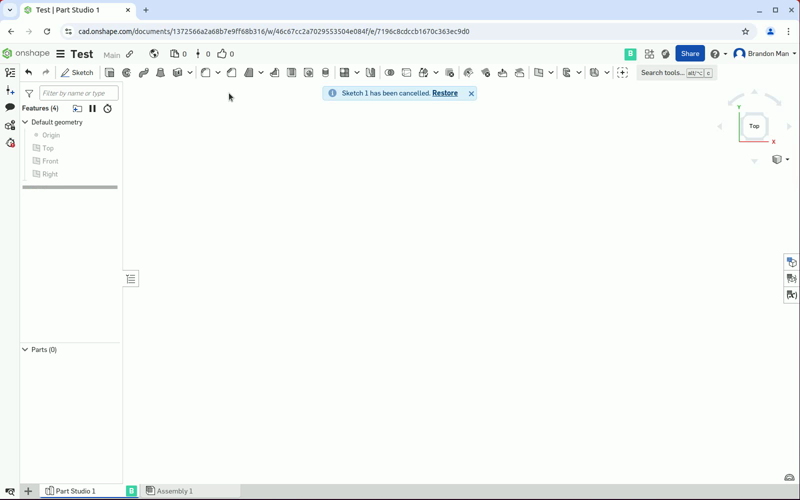
mouse_move(73, 352)
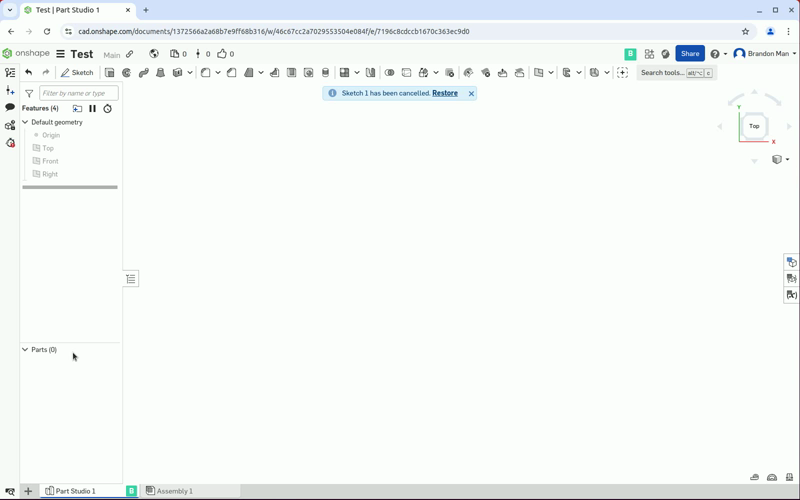
key(y)
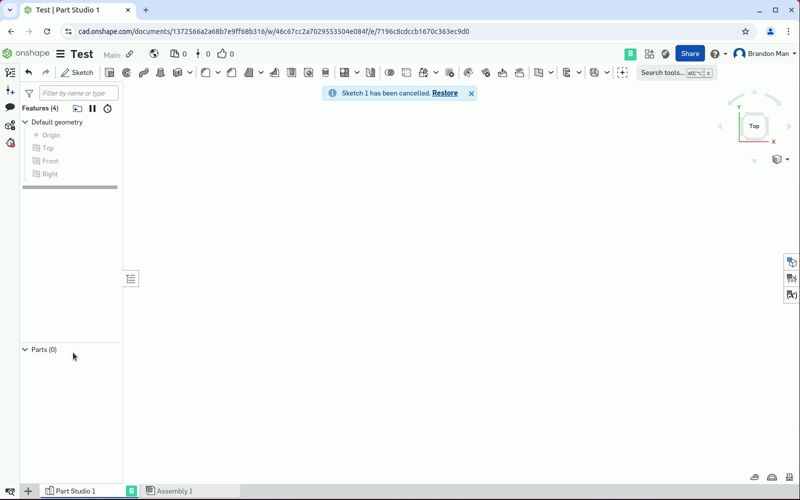
key(shift+p)
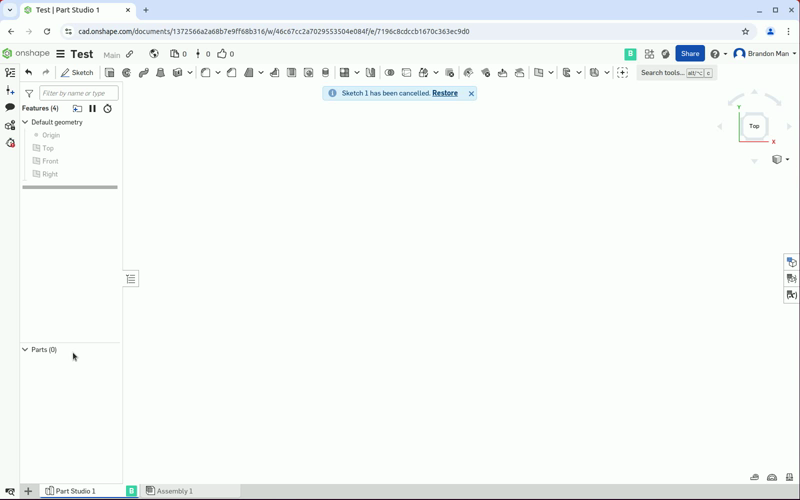
key(space)
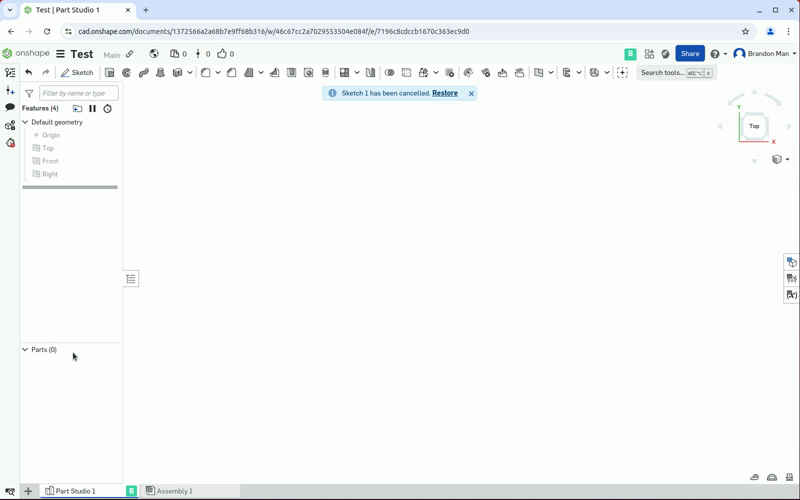
key_down(shift)
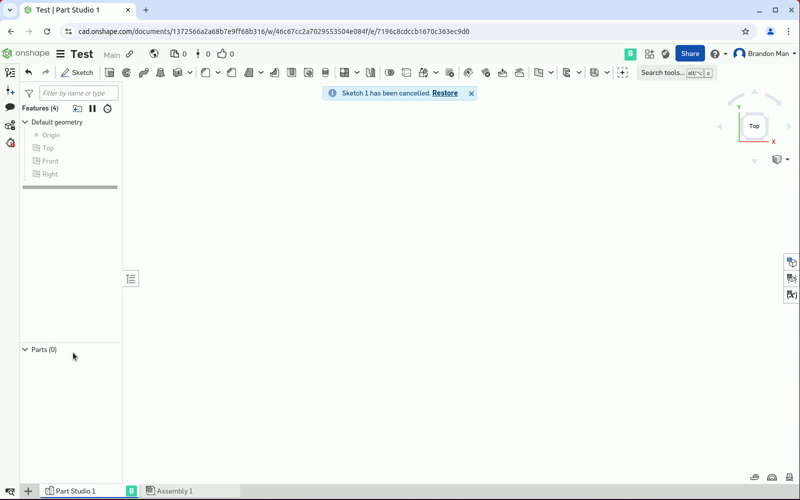
key(up)
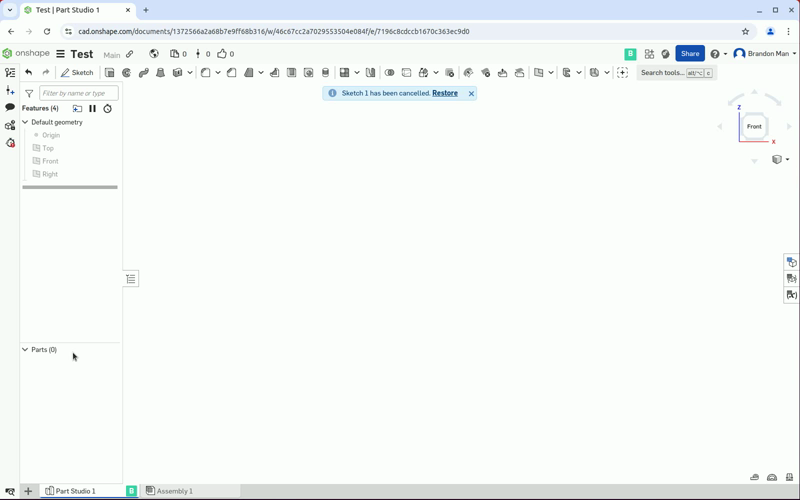
key_up(shift)
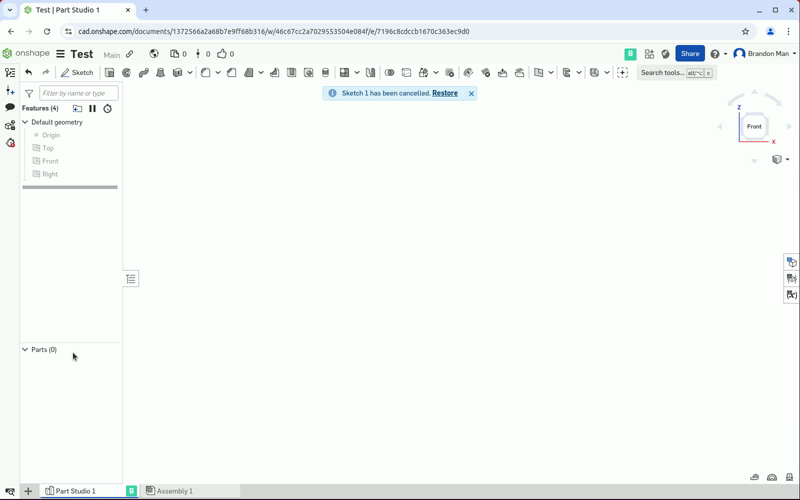
mouse_move(73, 352)
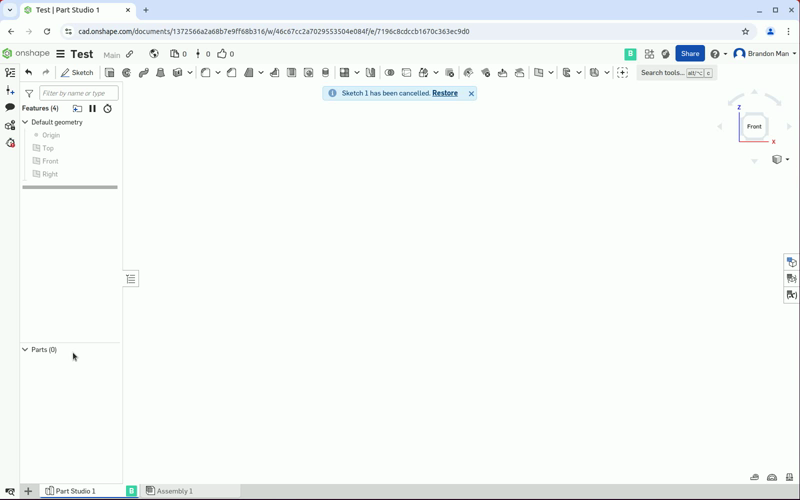
key(shift+y)
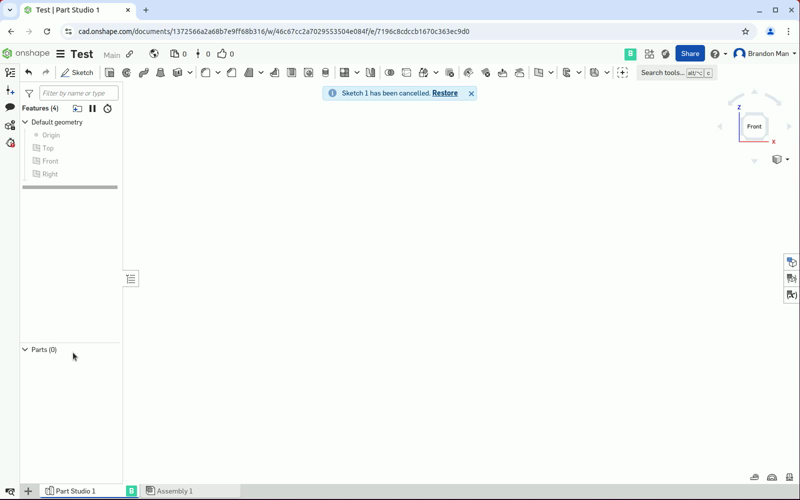
key(shift+s)
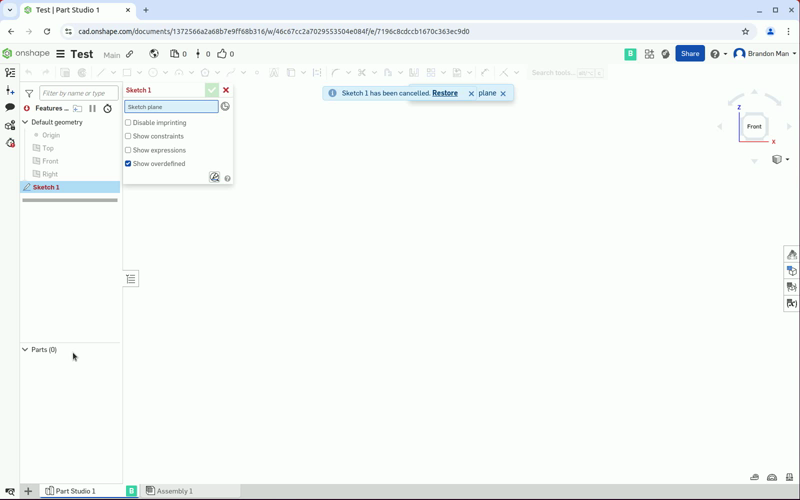
mouse_move(73, 163)
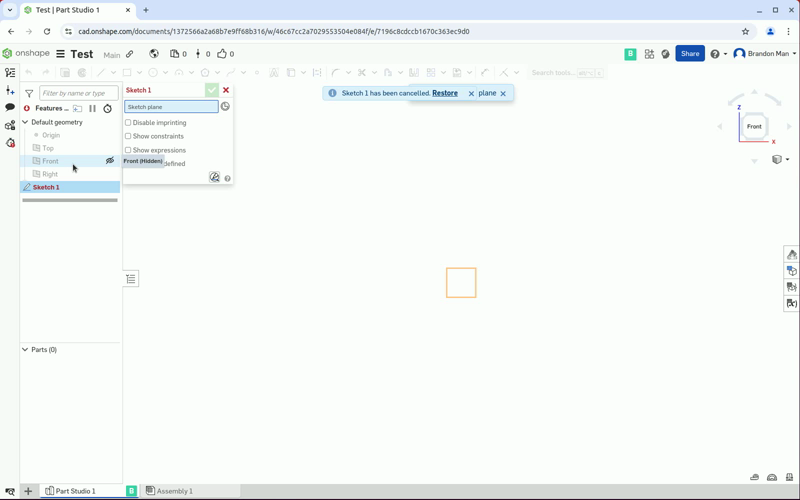
click(73, 163)
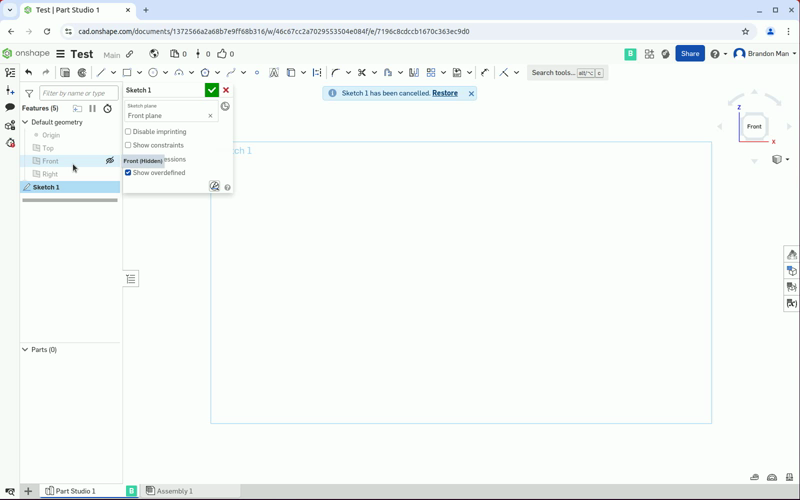
mouse_move(73, 352)
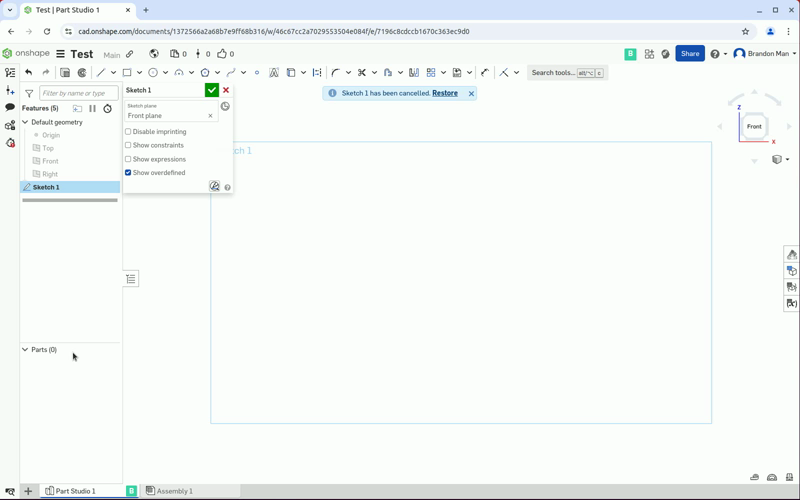
key(y)
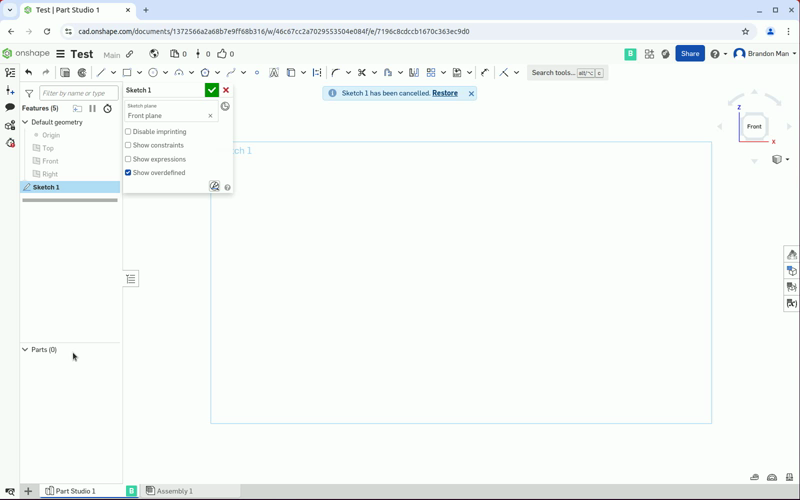
key(a)
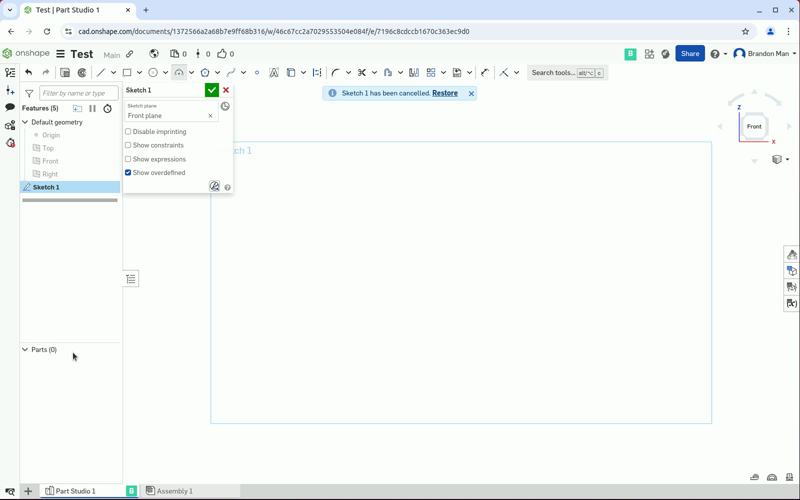
key_down(shift)
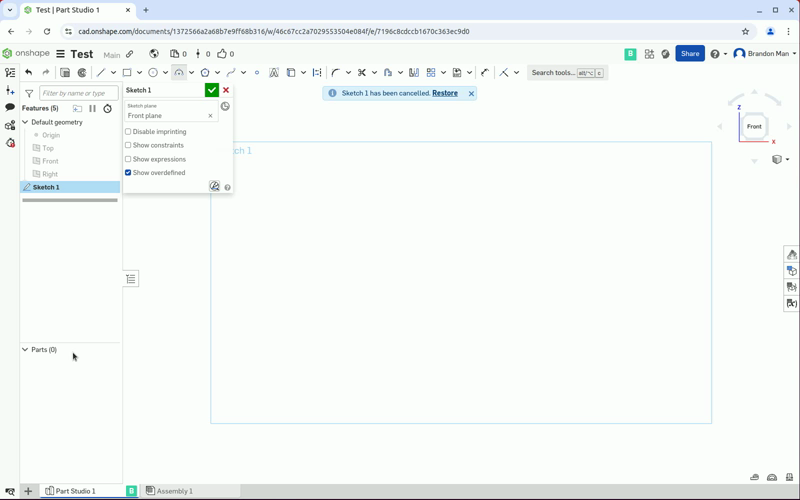
mouse_move(426, 361)
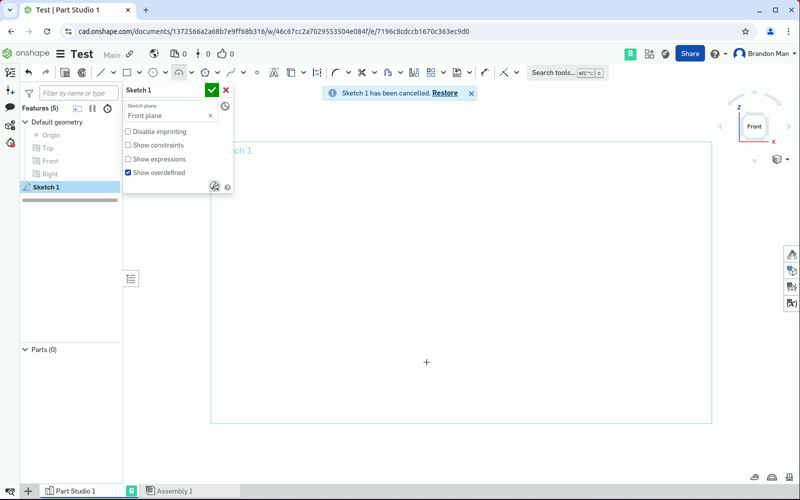
click(426, 361)
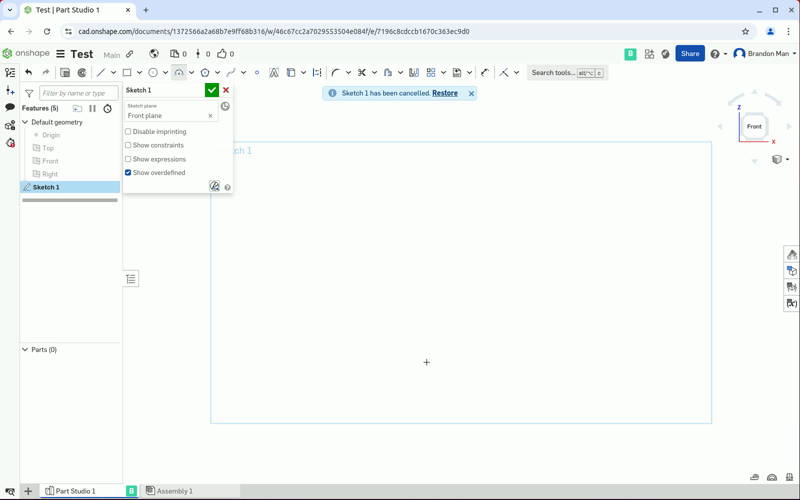
key_up(shift)
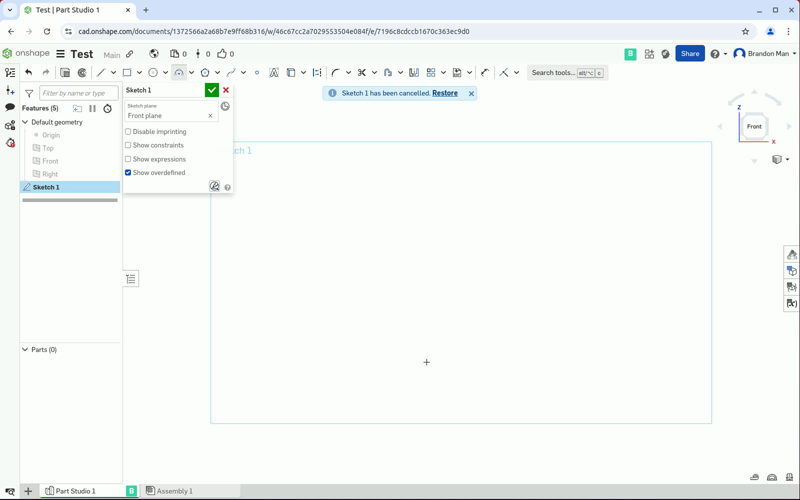
key_down(shift)
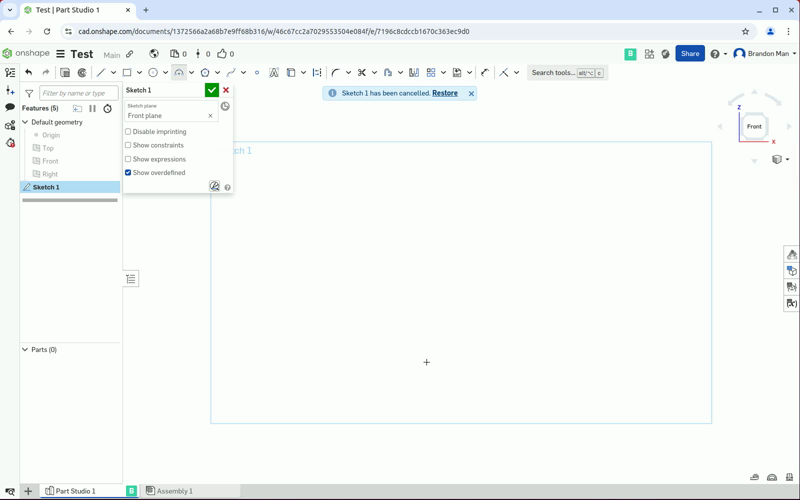
mouse_move(494, 361)
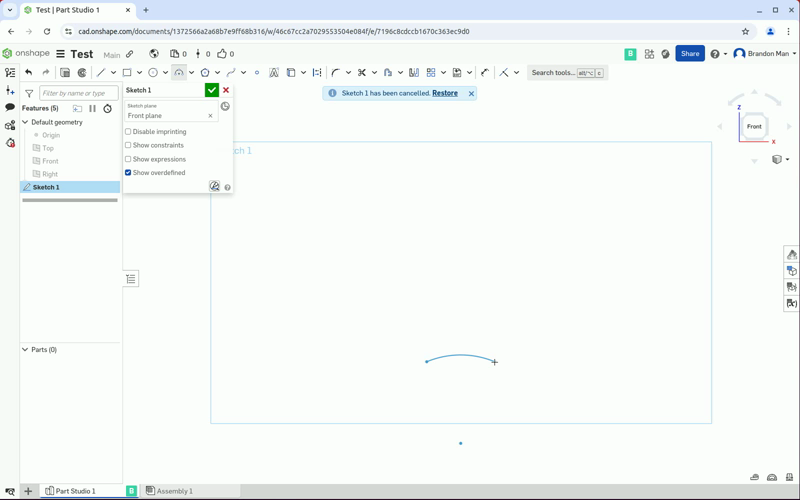
click(494, 361)
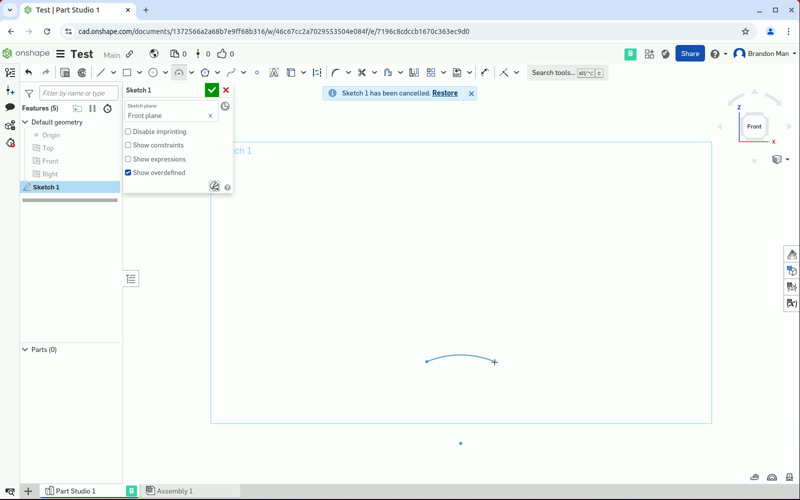
mouse_move(460, 395)
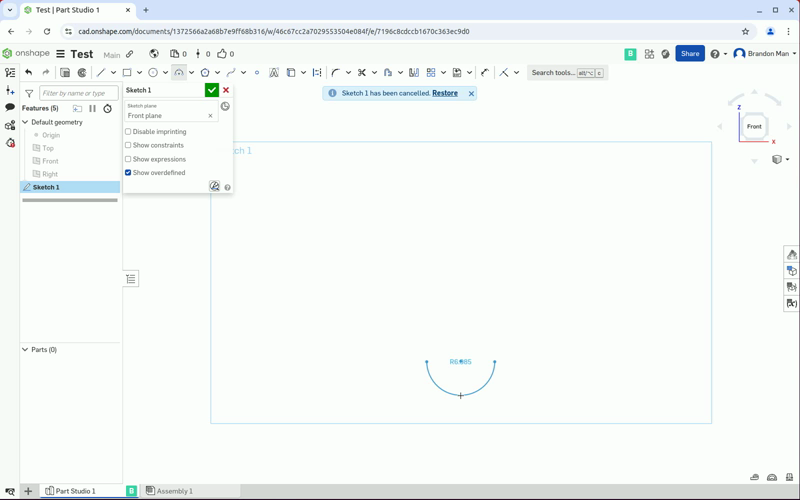
click(460, 395)
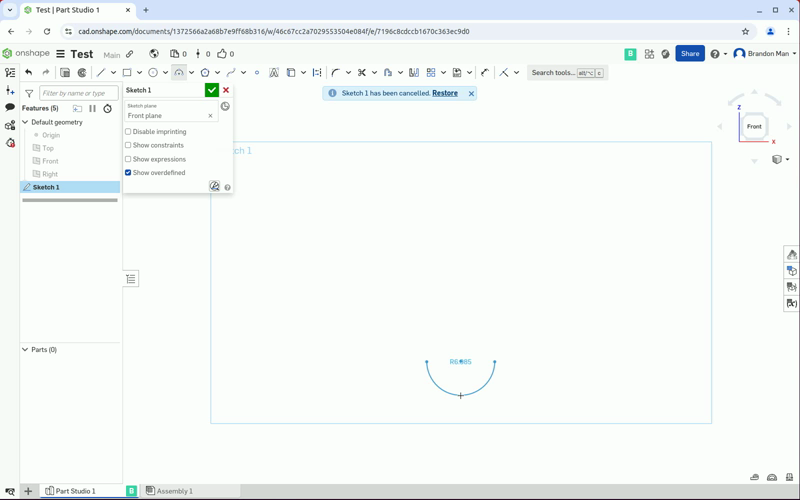
key_up(shift)
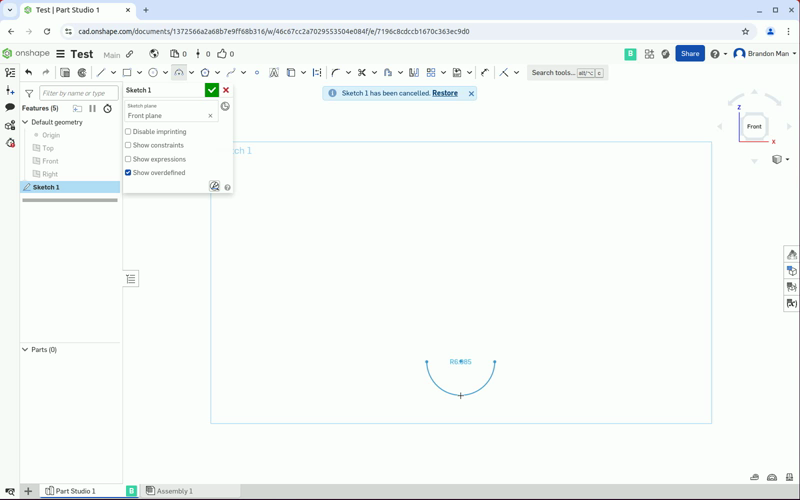
key(esc)
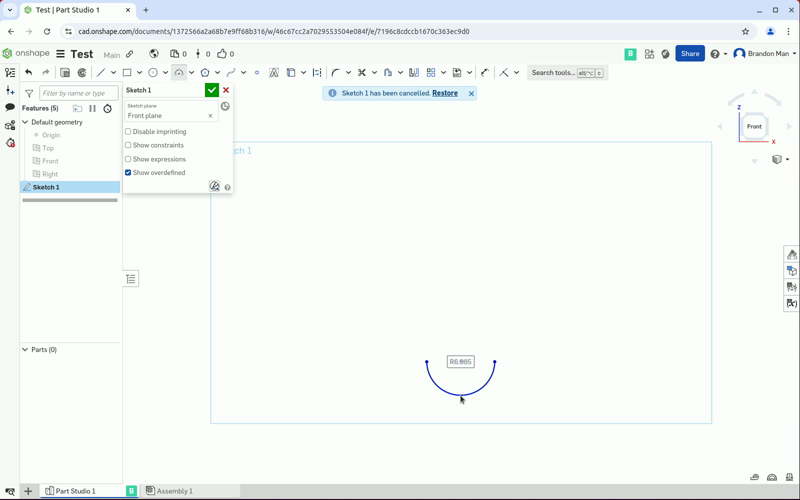
key(l)
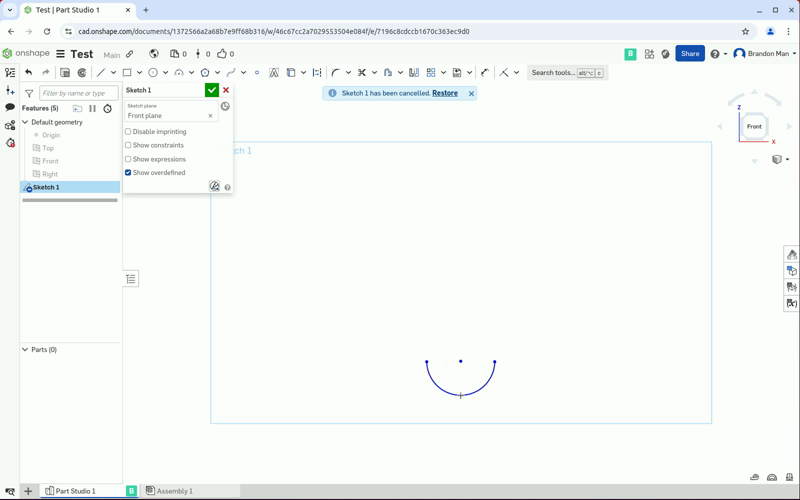
mouse_move(494, 361)
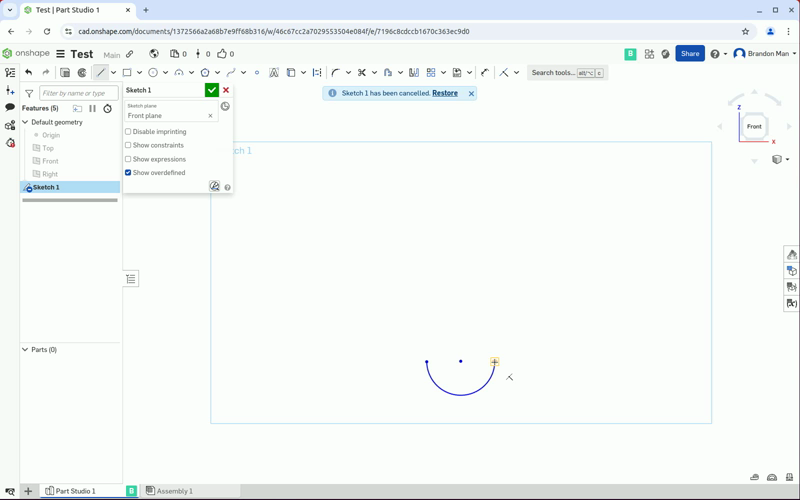
click(494, 361)
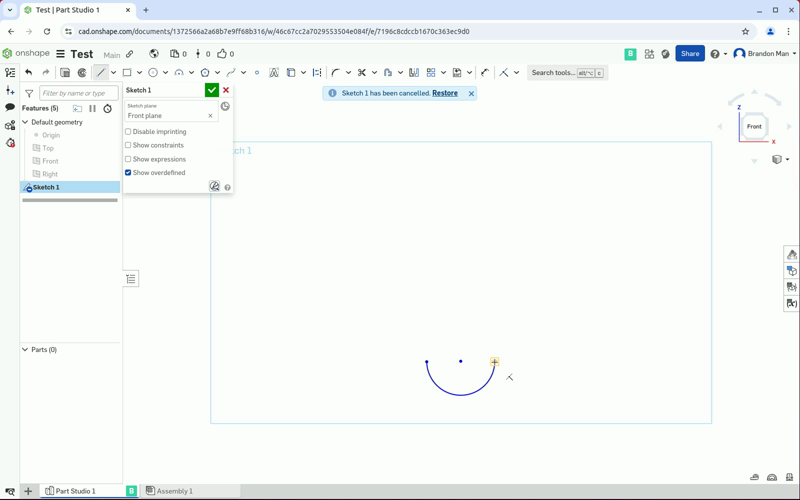
key_down(shift)
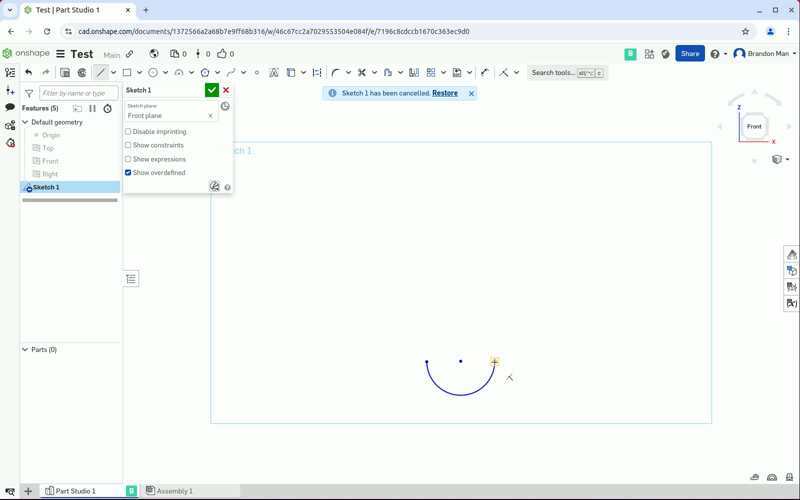
mouse_move(494, 205)
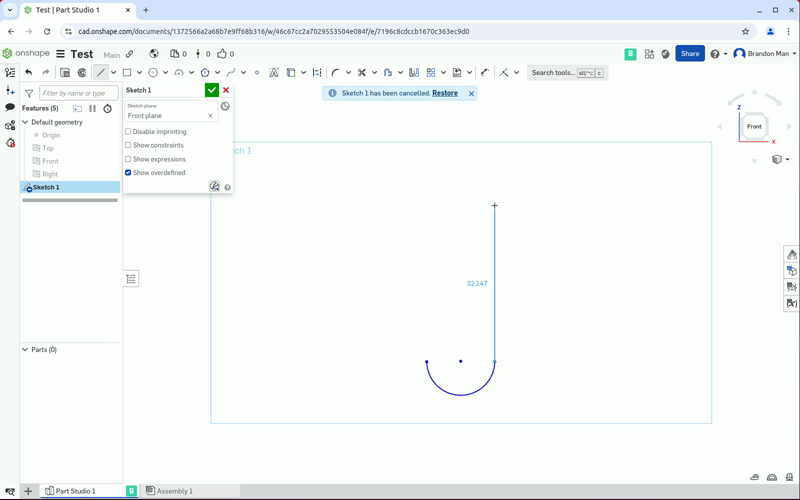
click(494, 205)
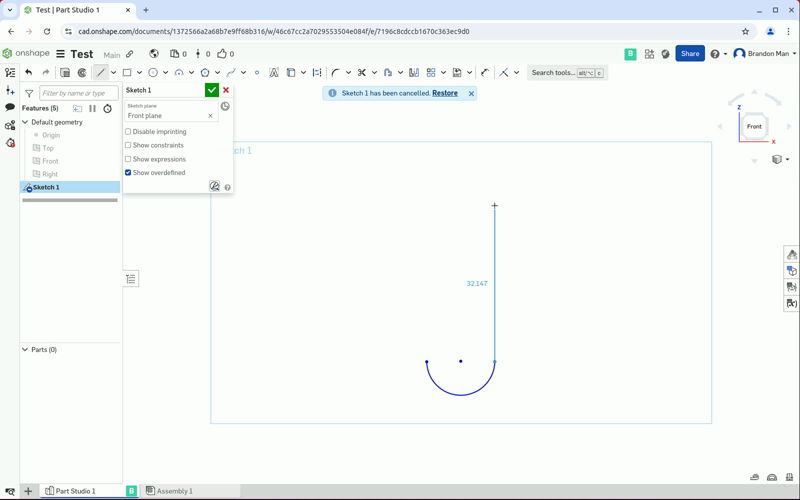
key_up(shift)
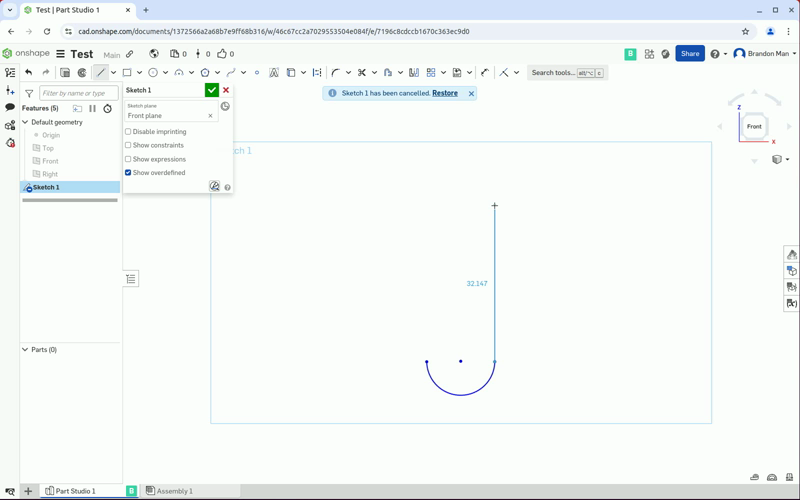
key(esc)
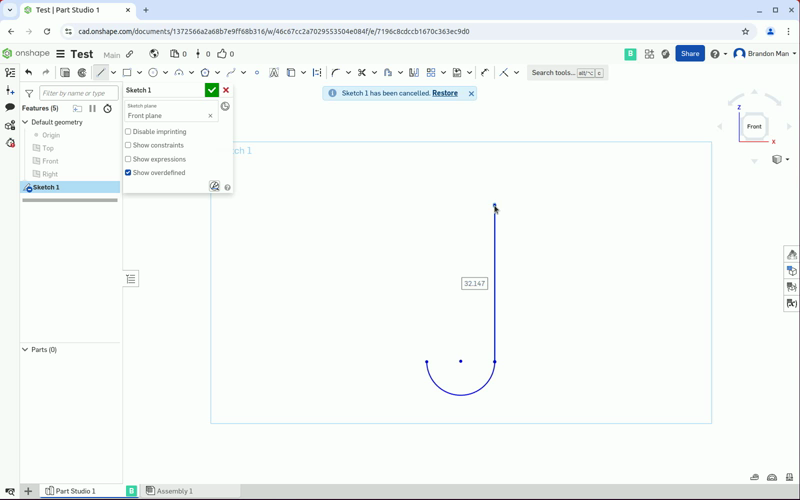
key(a)
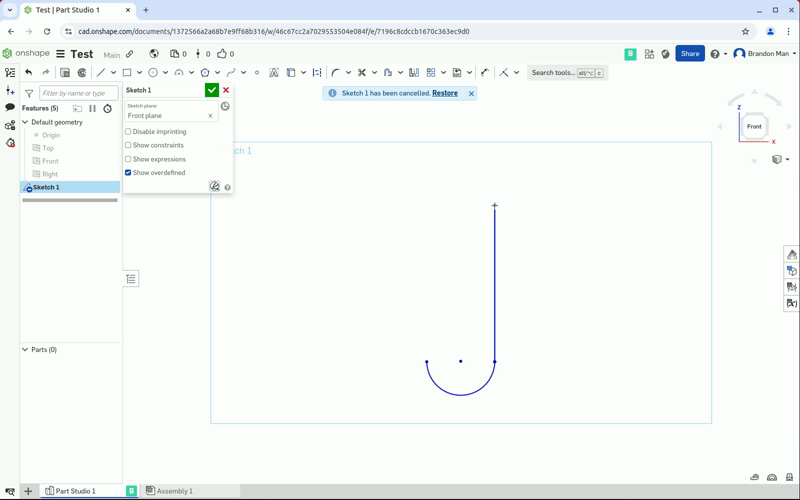
mouse_move(494, 205)
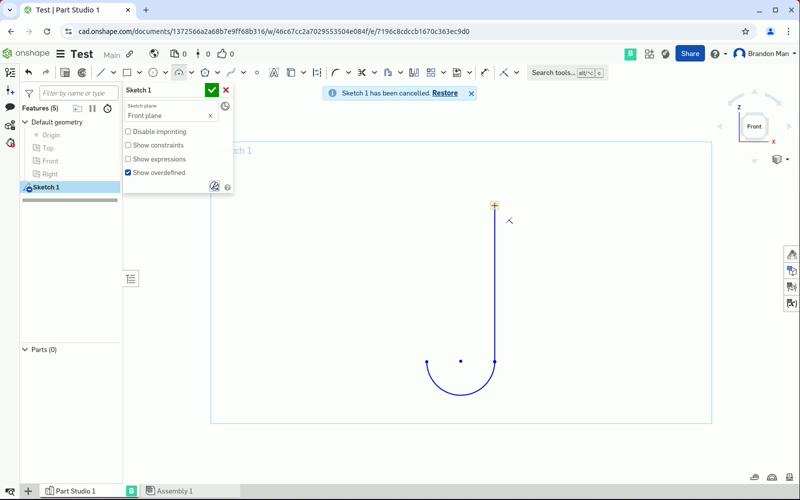
click(494, 205)
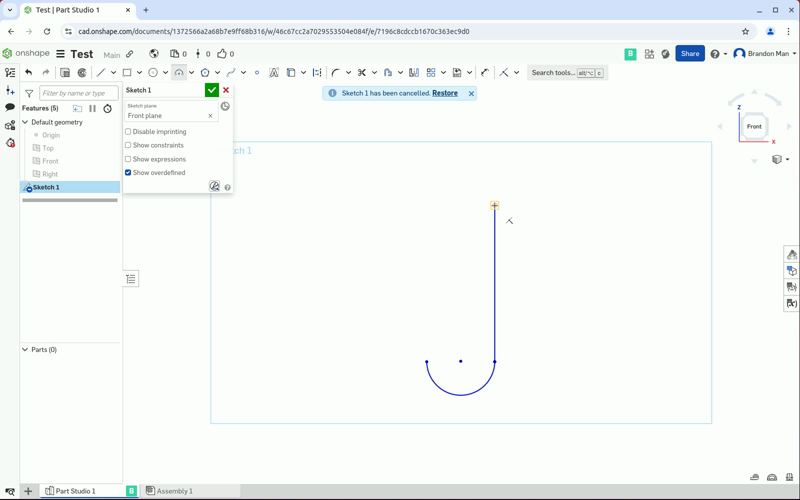
key_down(shift)
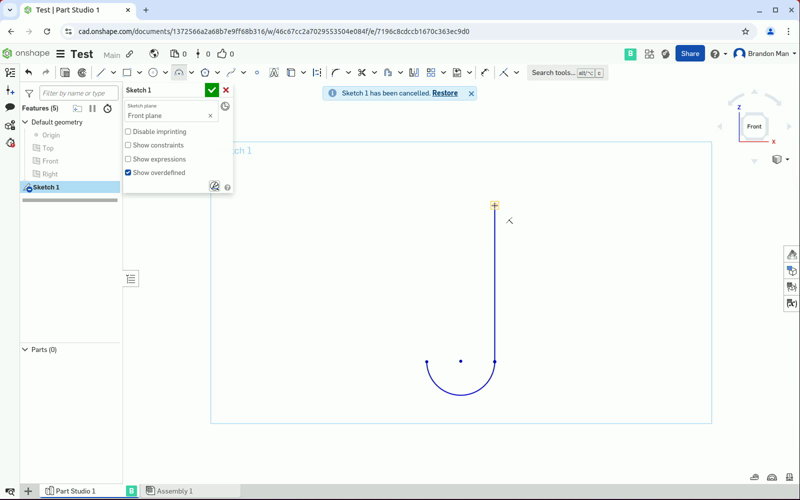
mouse_move(426, 205)
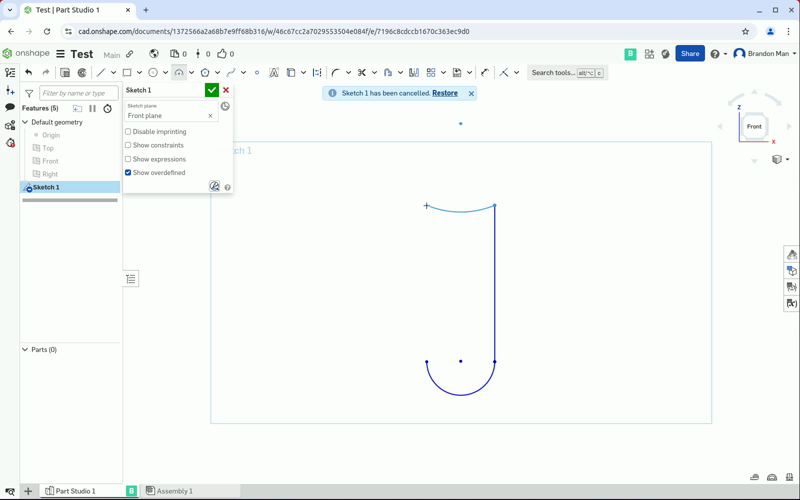
click(426, 205)
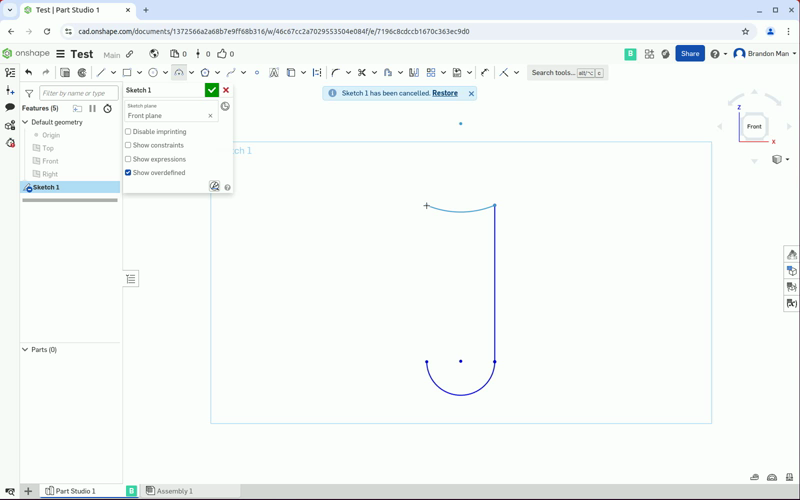
mouse_move(460, 171)
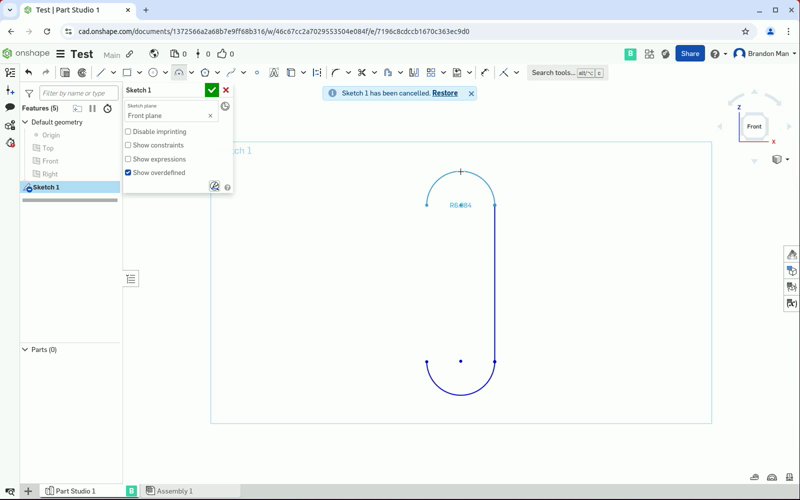
click(460, 171)
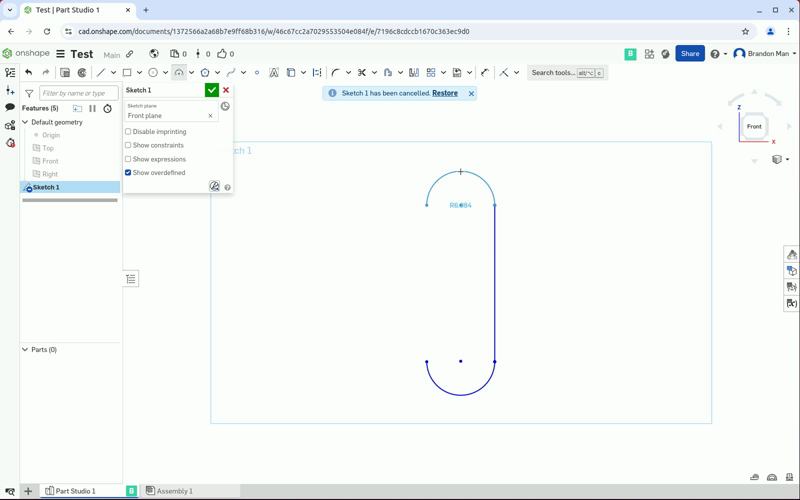
key_up(shift)
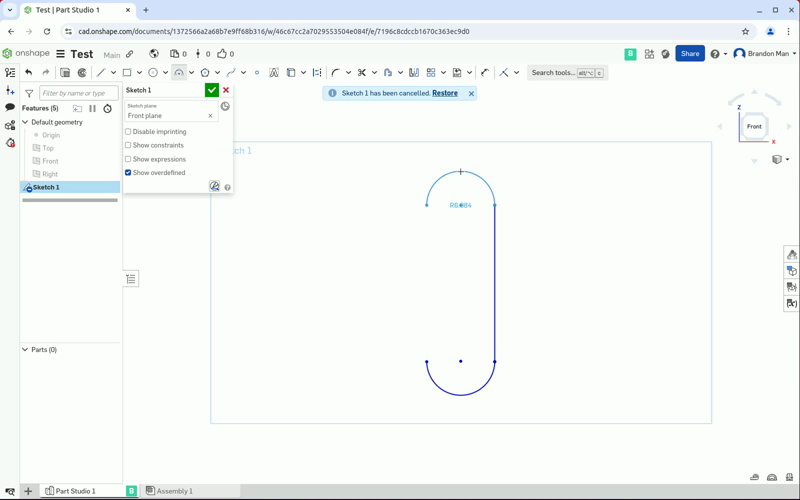
key(esc)
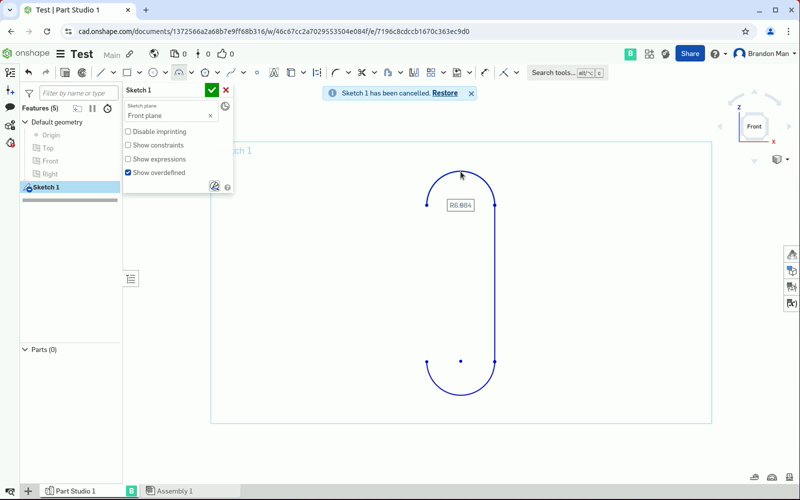
key(l)
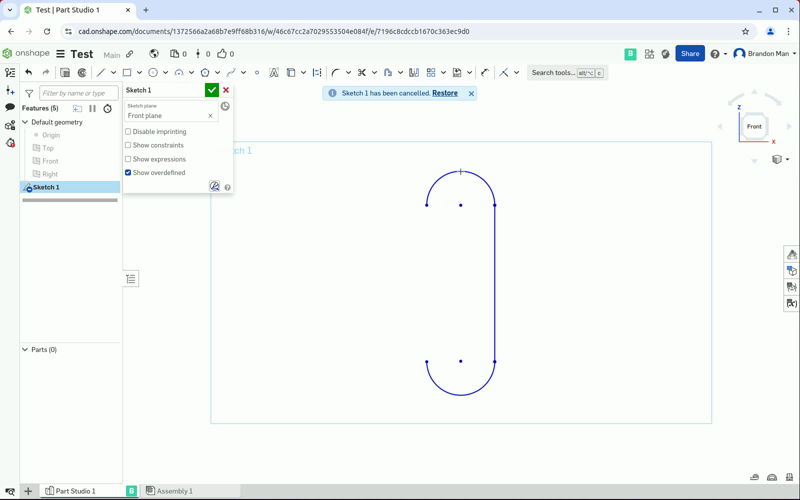
mouse_move(426, 205)
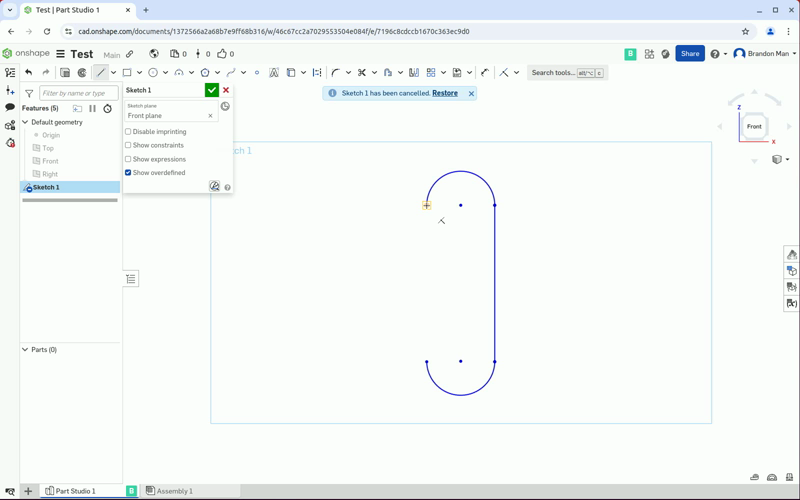
click(426, 205)
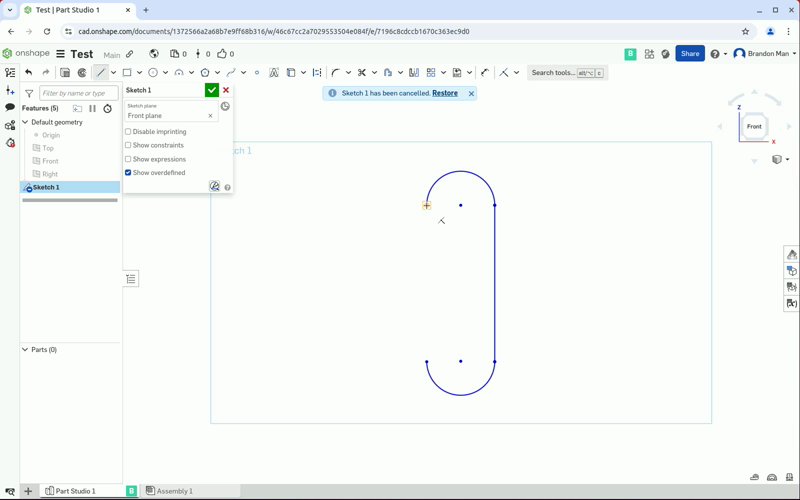
key_down(shift)
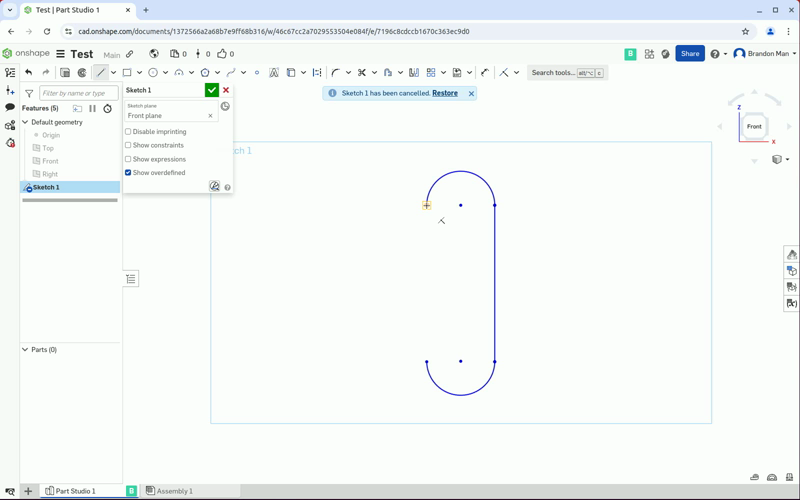
mouse_move(426, 361)
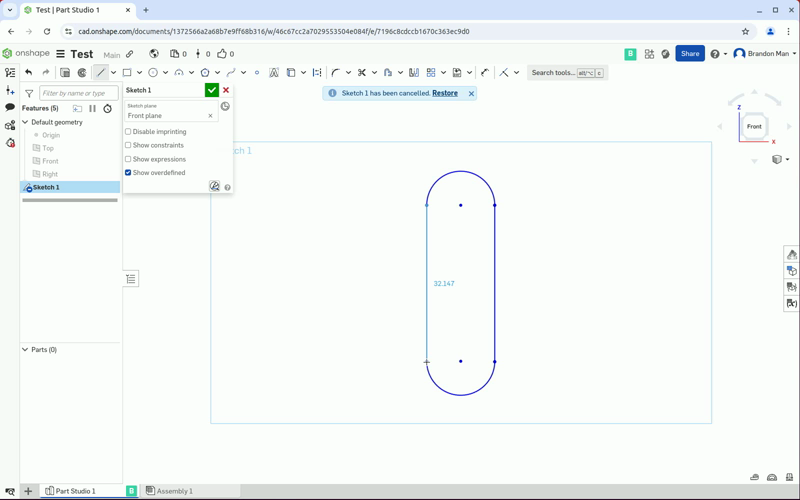
key_up(shift)
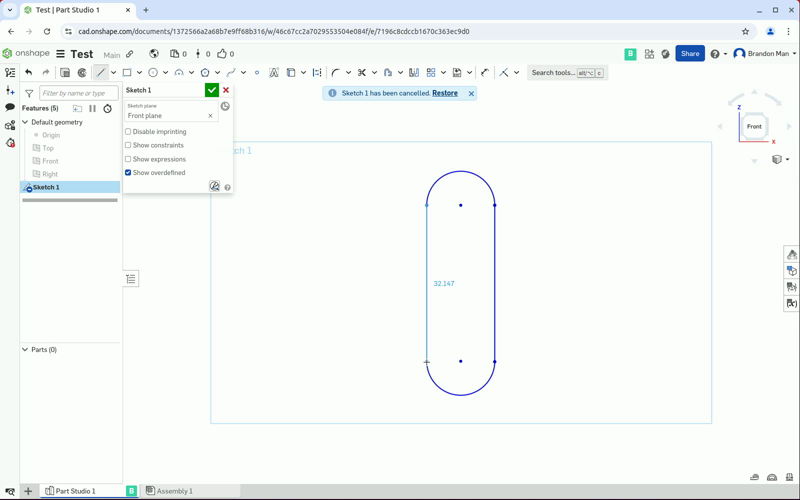
click(426, 361)
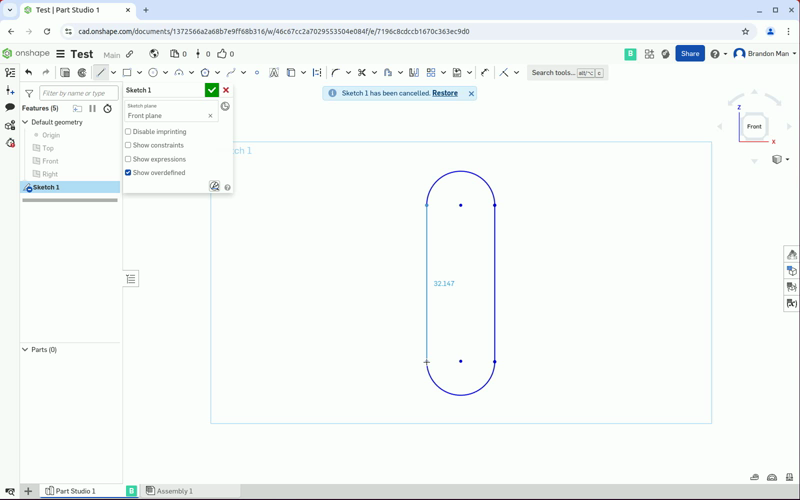
key(esc)
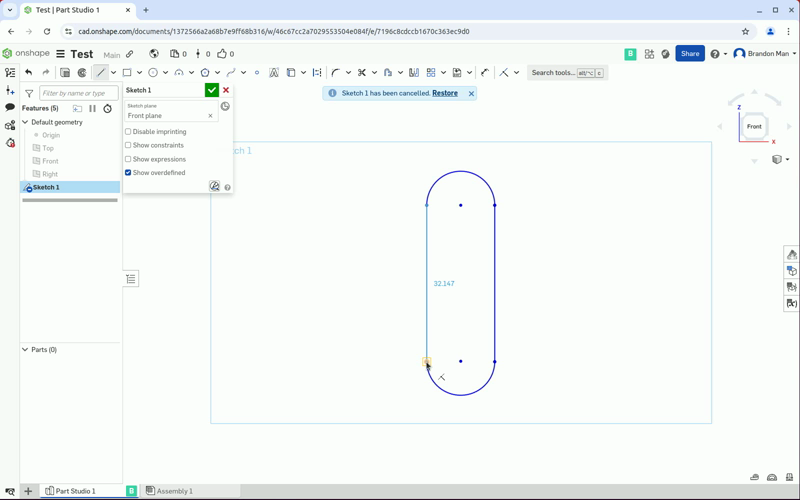
key(c)
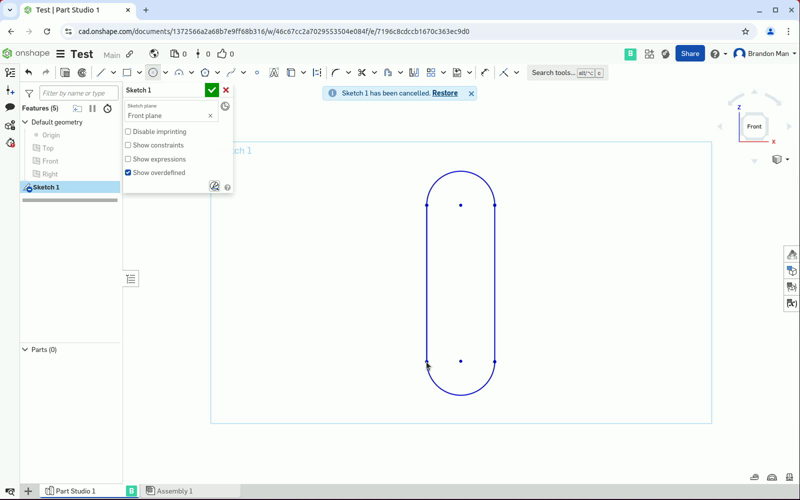
key_down(shift)
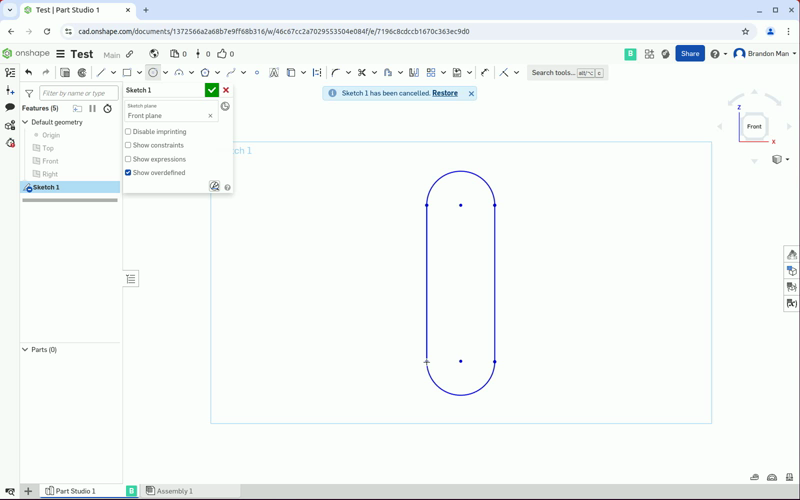
mouse_move(460, 361)
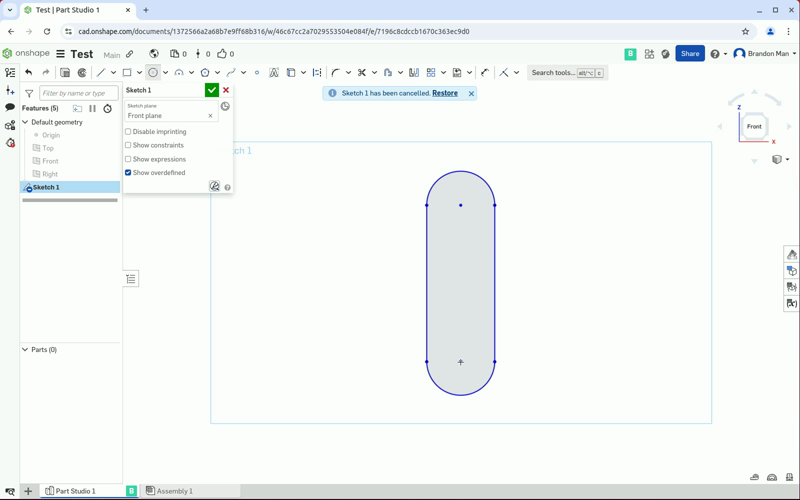
click(460, 361)
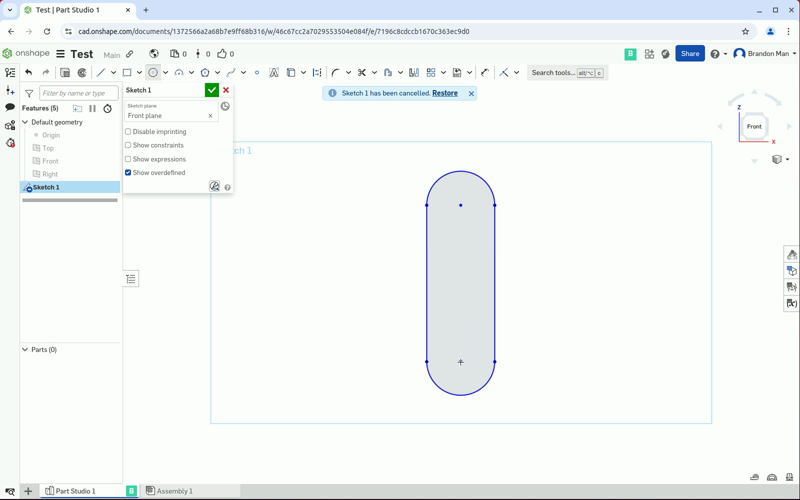
key_up(shift)
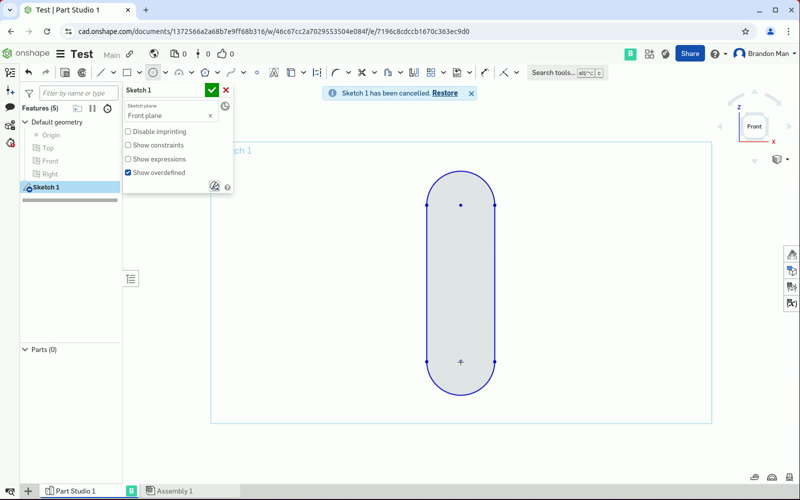
mouse_move(482, 361)
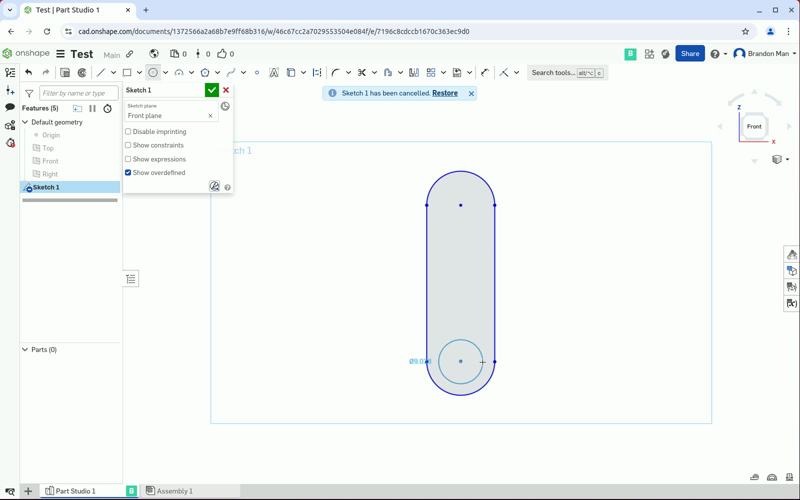
click(482, 361)
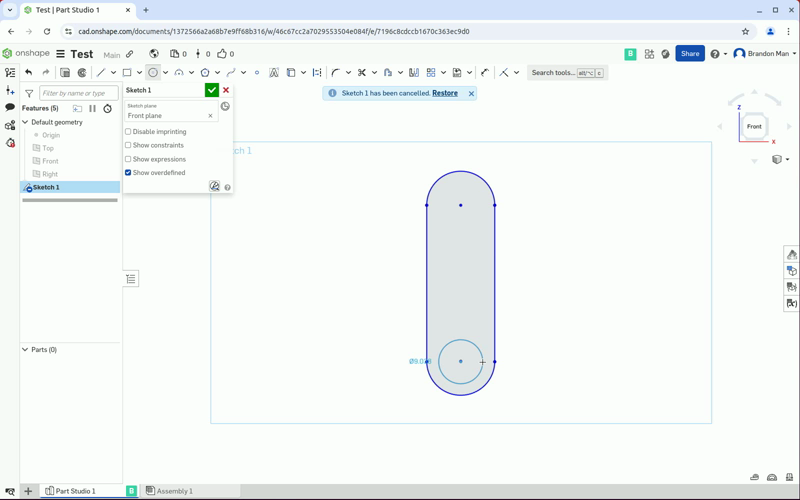
key(esc)
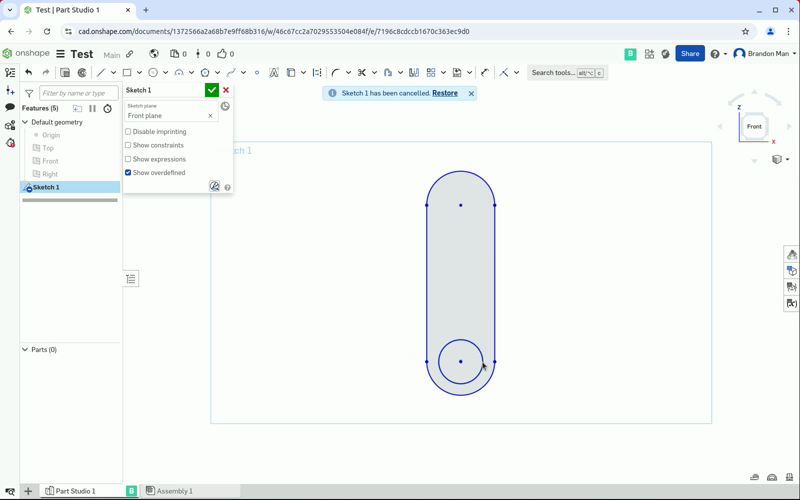
mouse_move(485, 206)
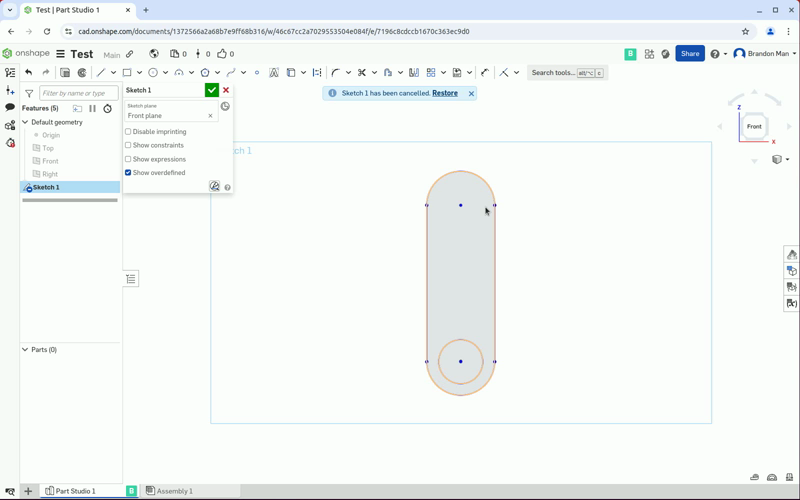
click(485, 206)
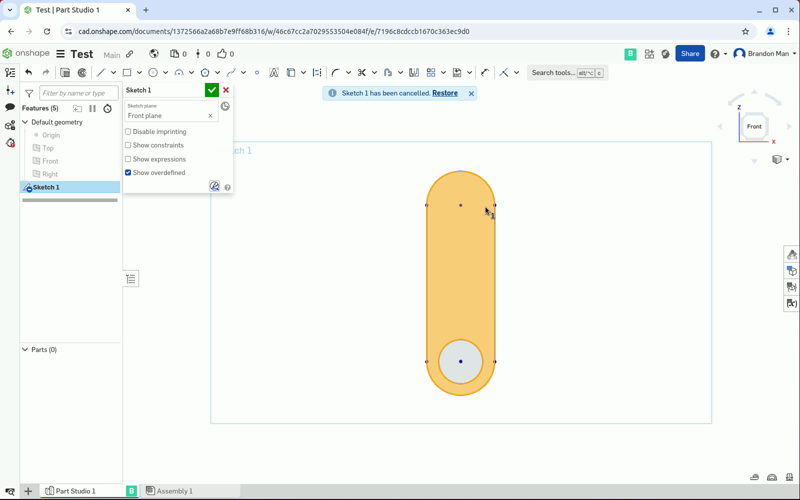
mouse_move(73, 352)
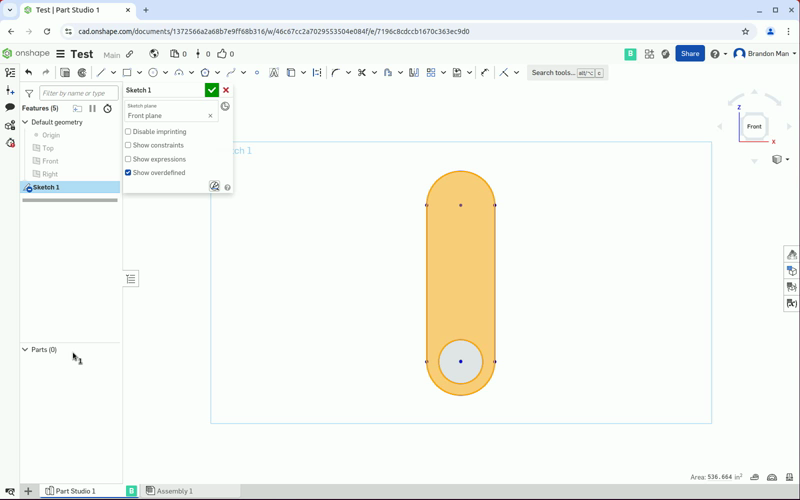
key(shift+y)
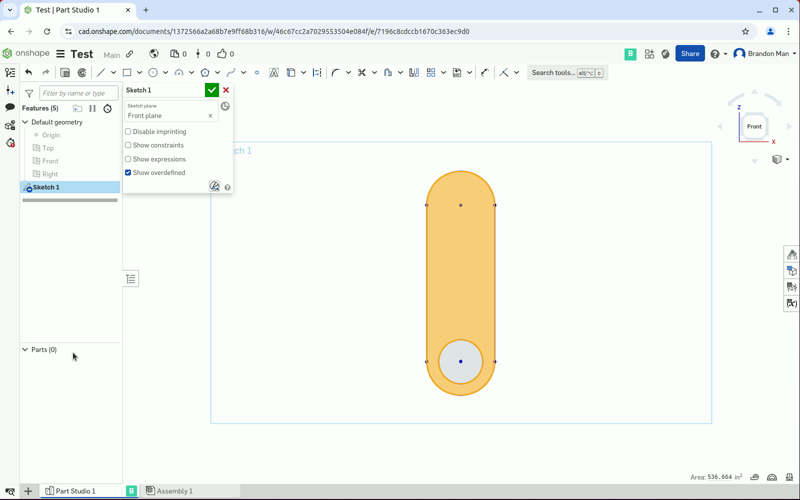
key(shift+e)
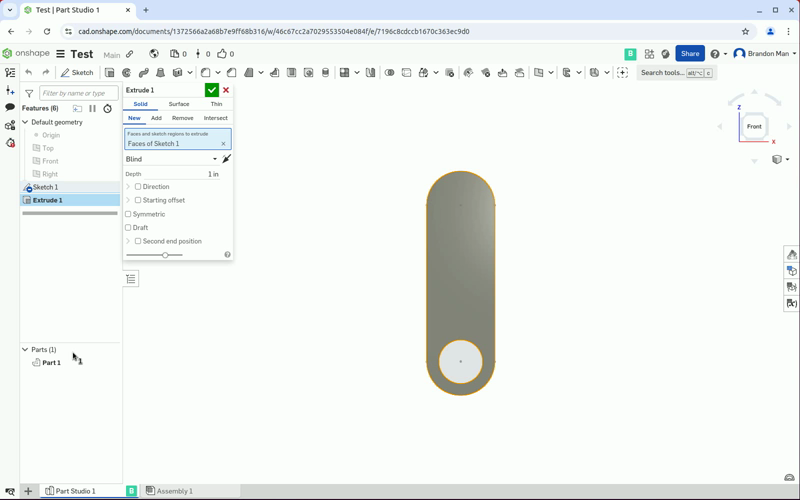
mouse_move(143, 106)
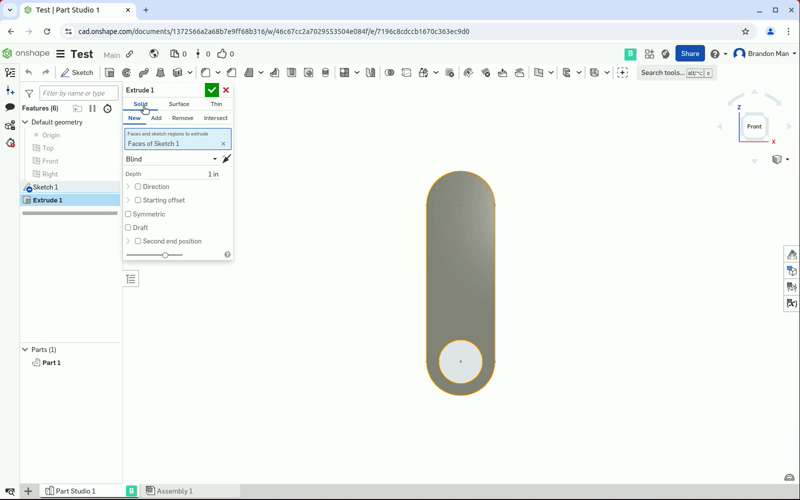
click(143, 106)
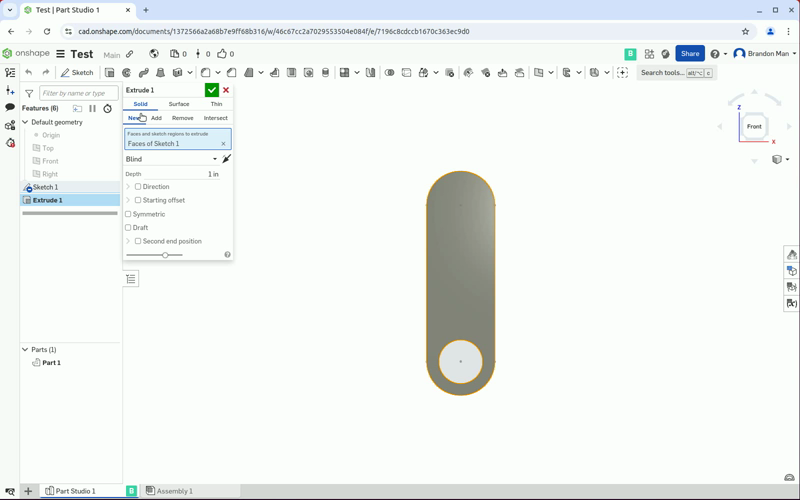
mouse_move(137, 120)
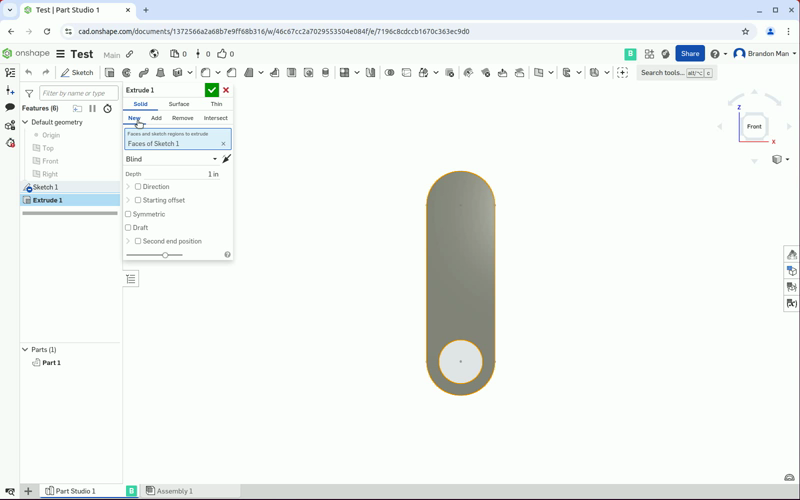
click(137, 120)
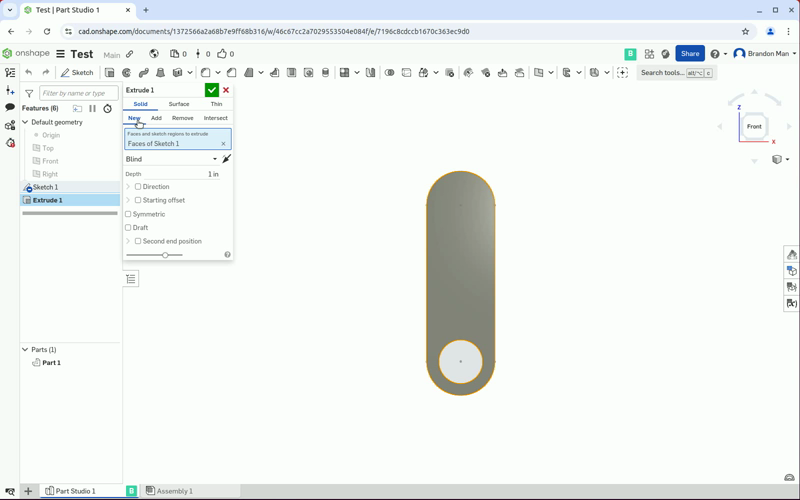
key(tab, 4)
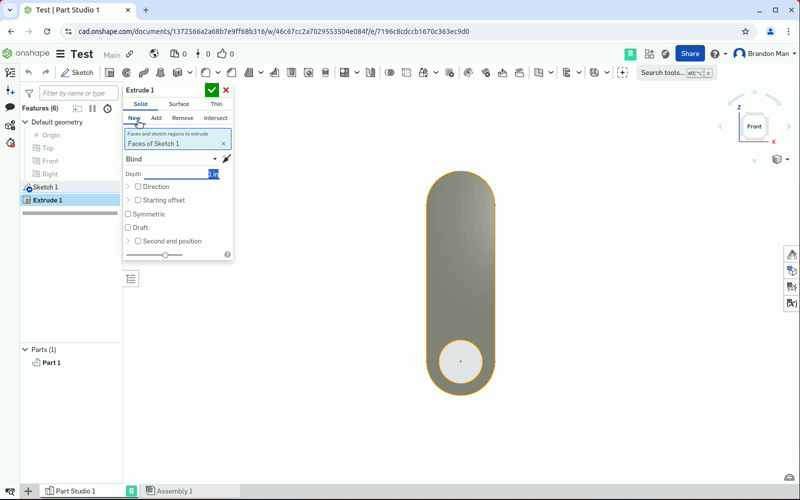
text(6.981)
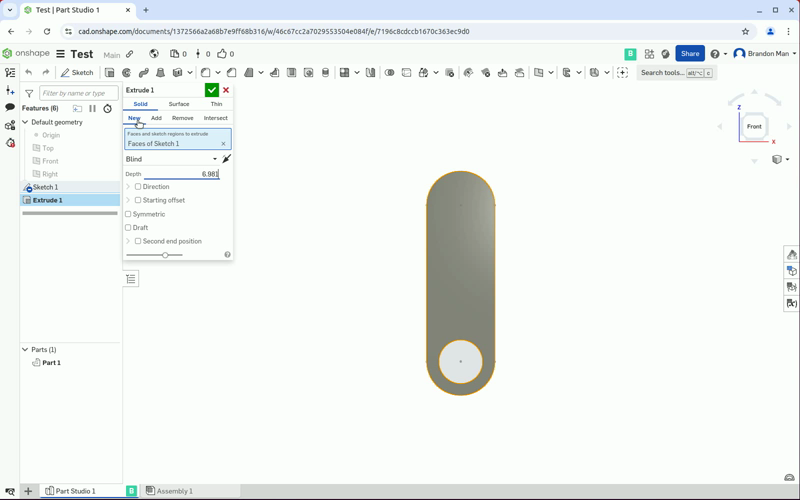
key(enter)
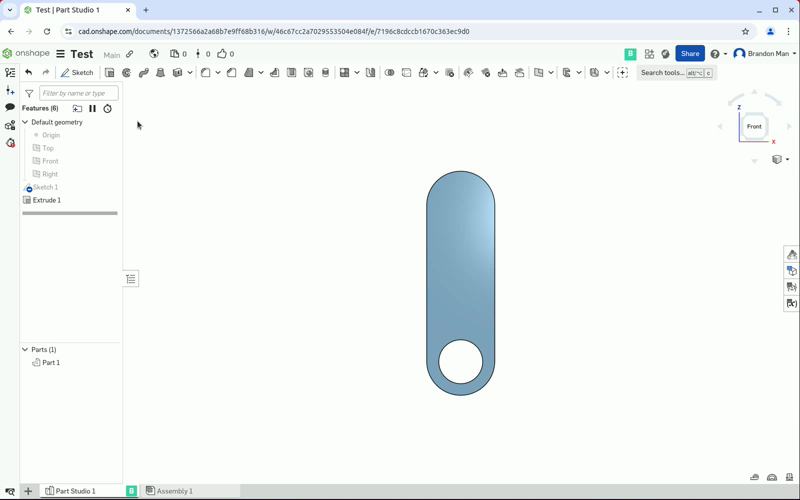
key(shift+h)
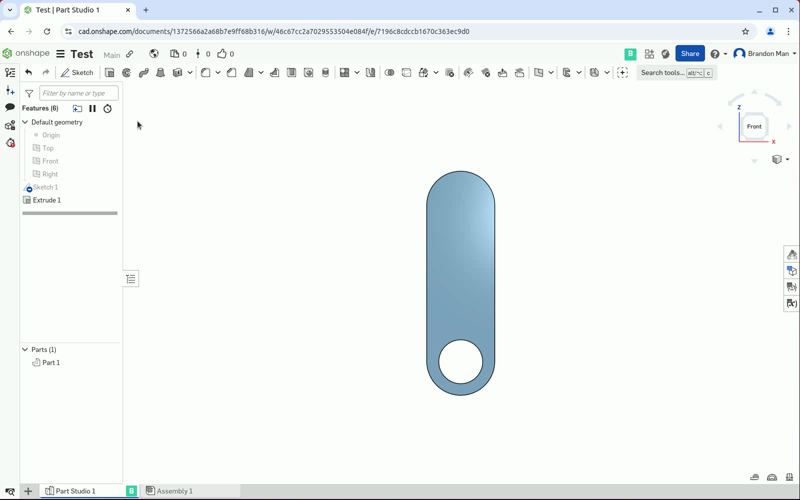
key(shift+h)
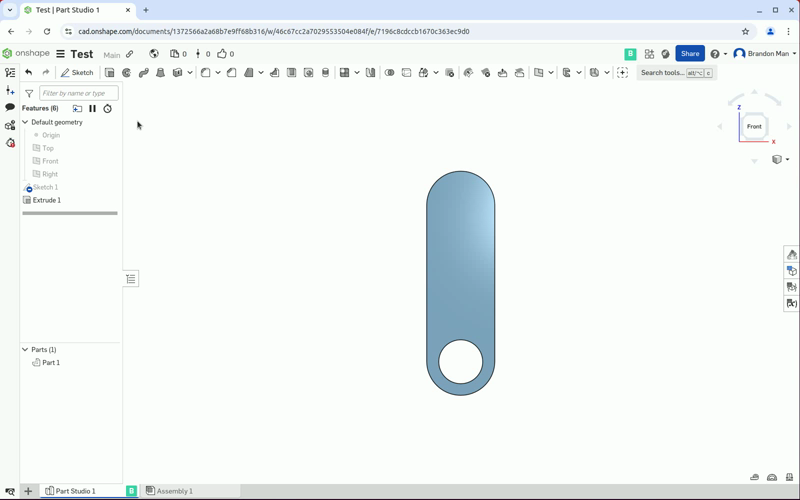
mouse_move(73, 189)
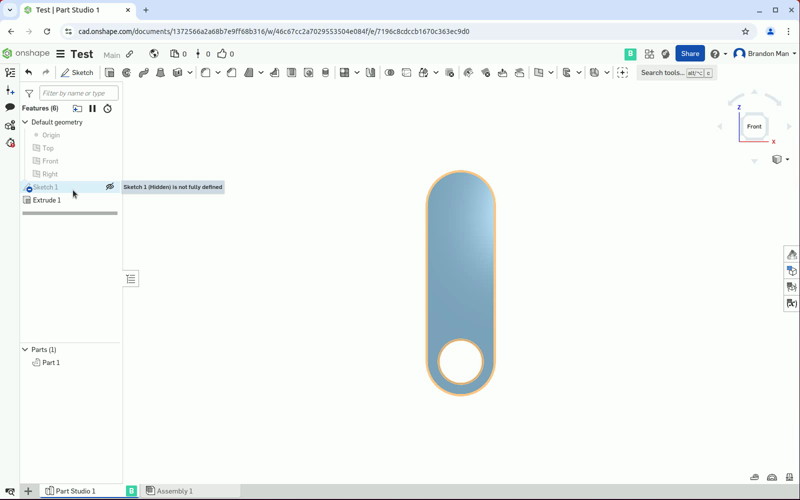
click(73, 189)
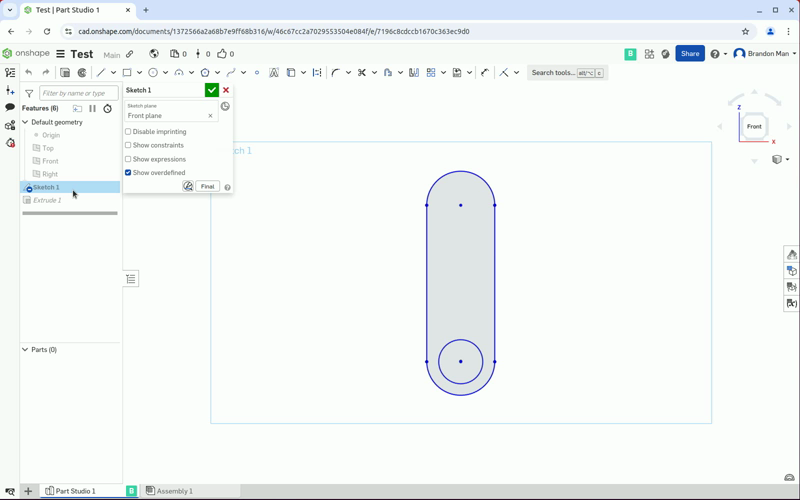
mouse_move(229, 92)
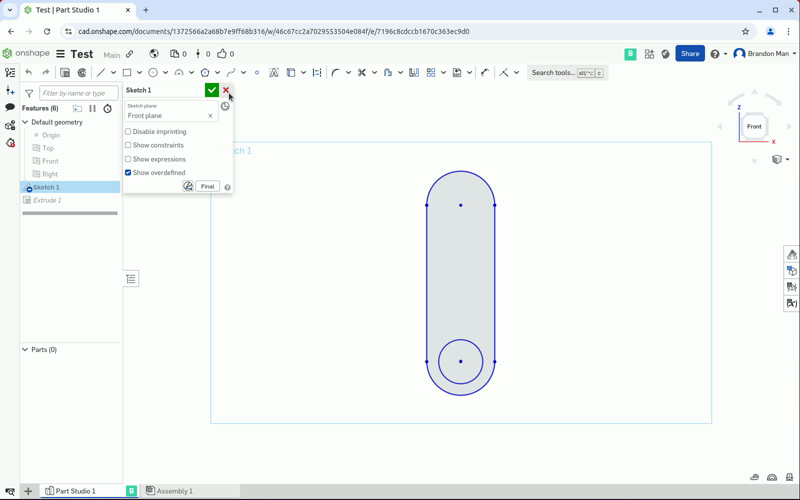
click(229, 92)
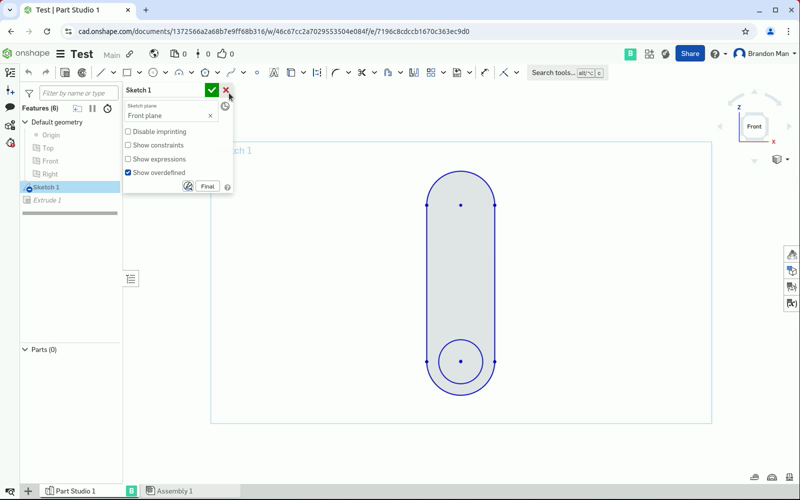
key(shift+s)
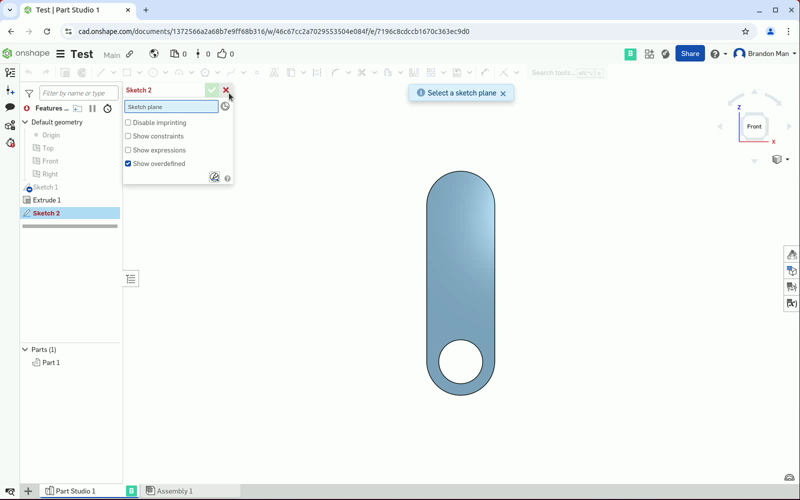
mouse_move(73, 163)
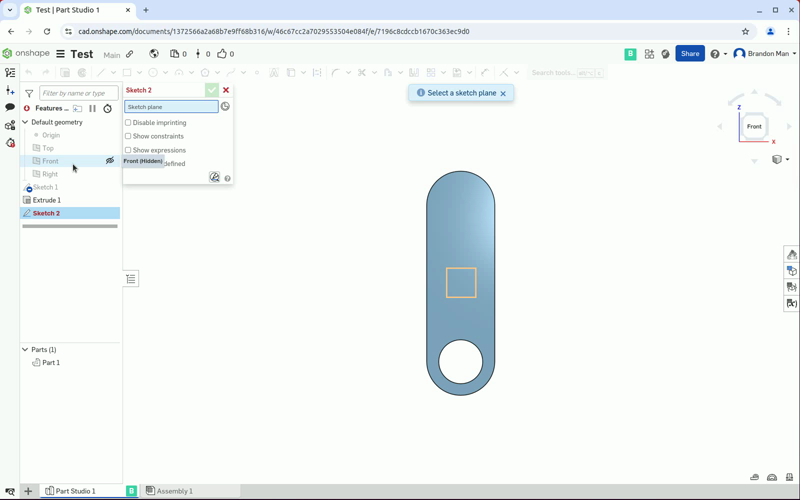
click(73, 163)
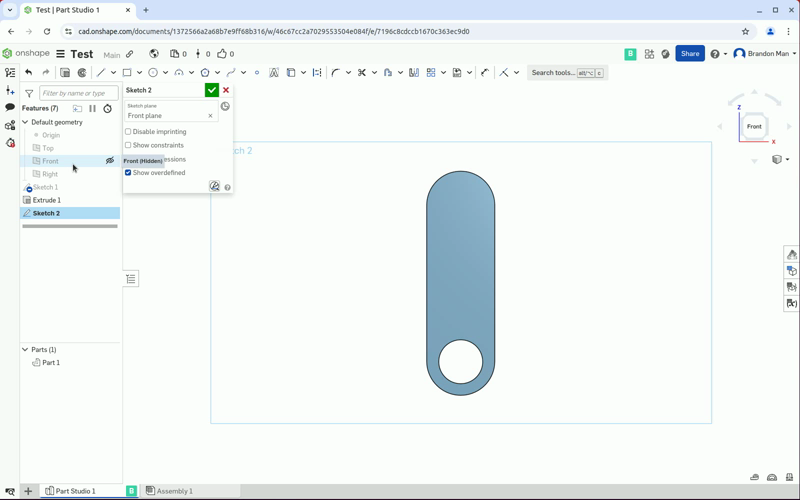
mouse_move(73, 352)
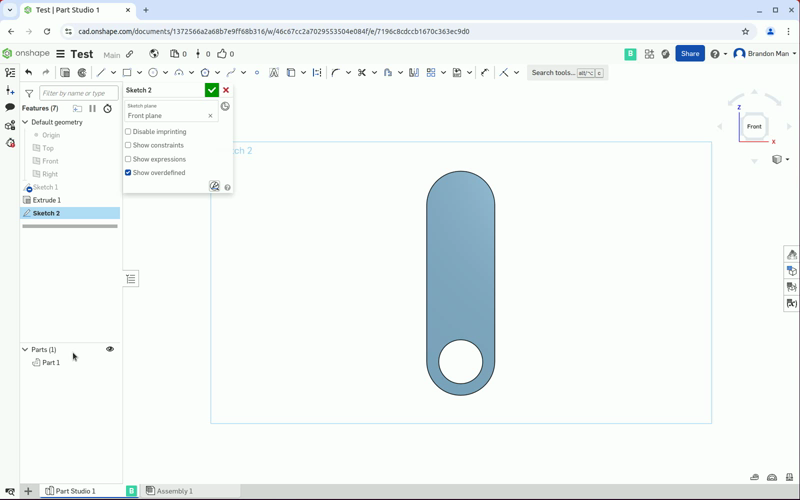
key(y)
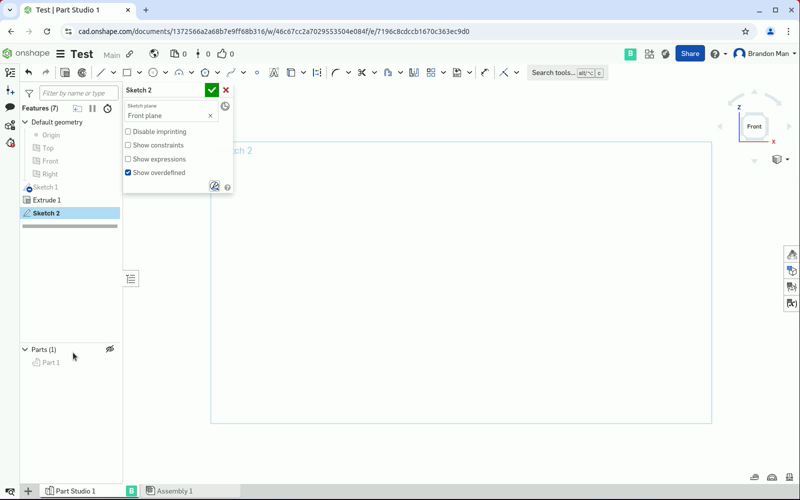
key(c)
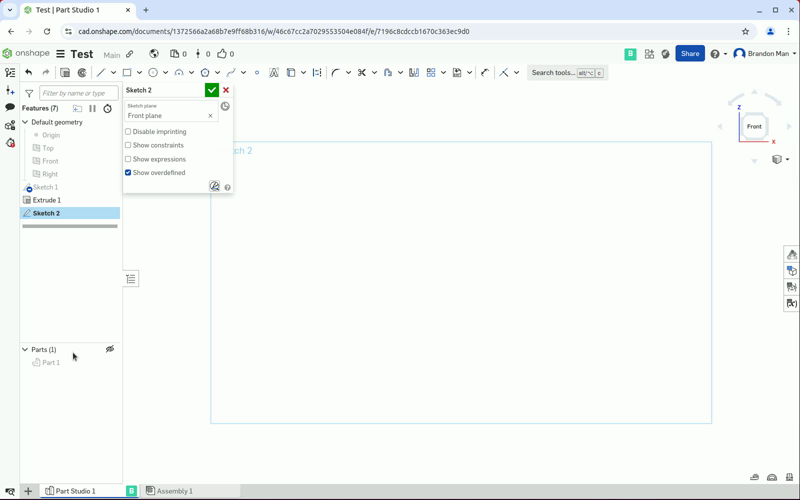
key_down(shift)
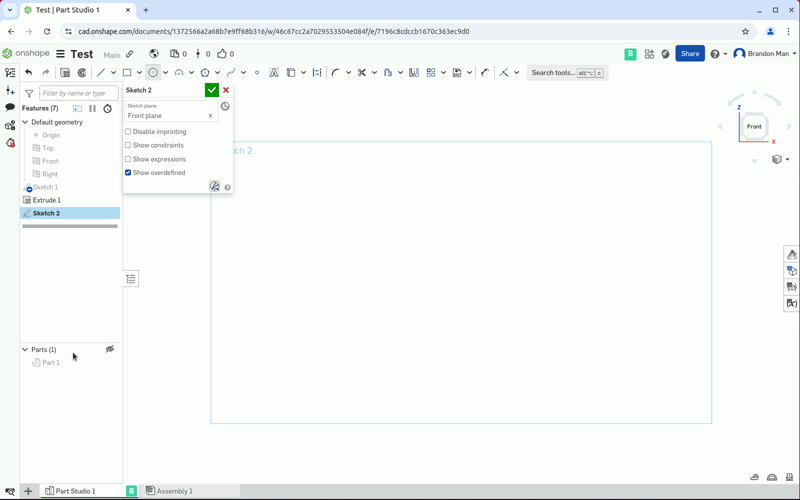
mouse_move(460, 204)
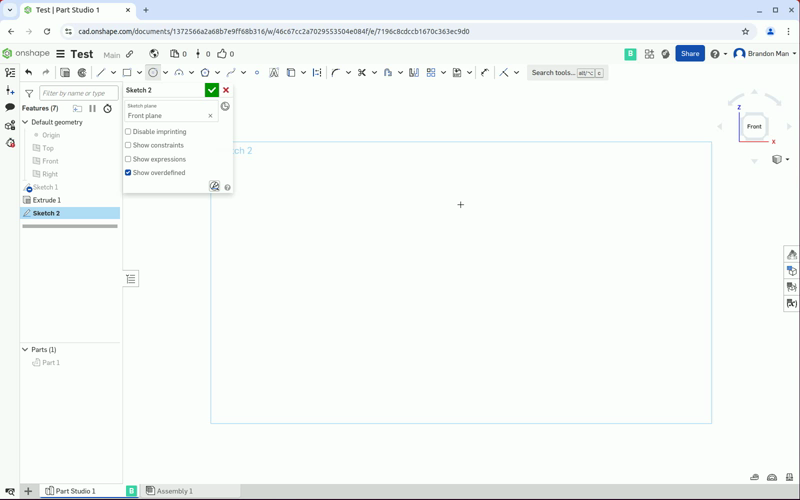
click(460, 204)
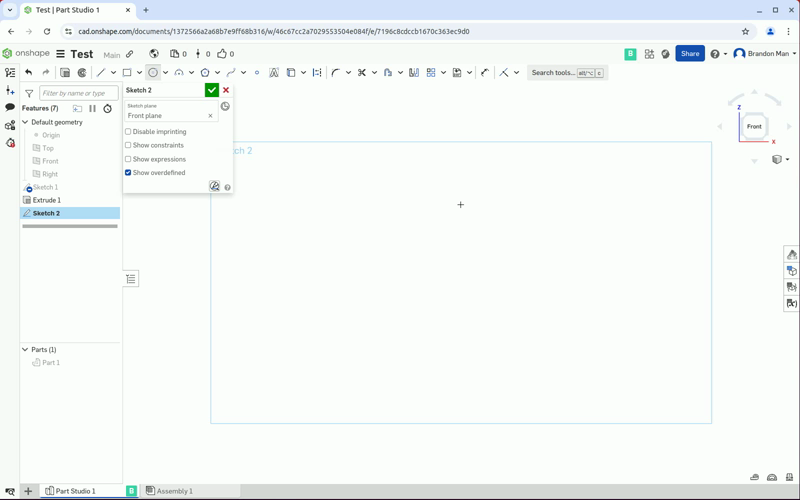
key_up(shift)
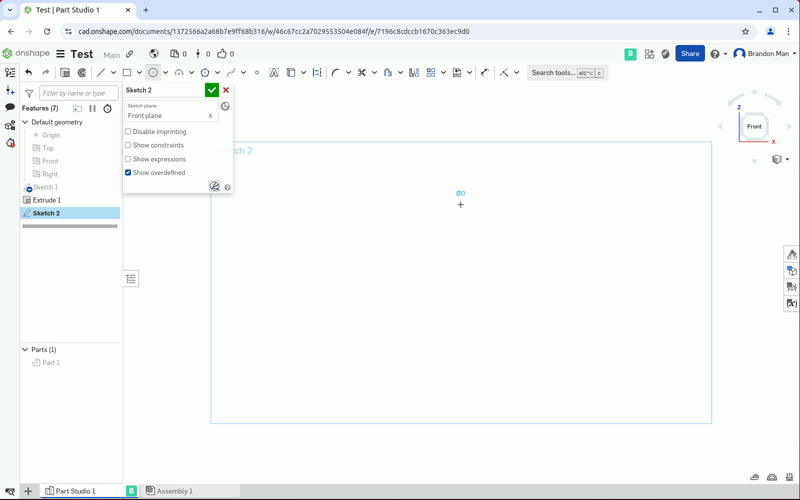
mouse_move(472, 204)
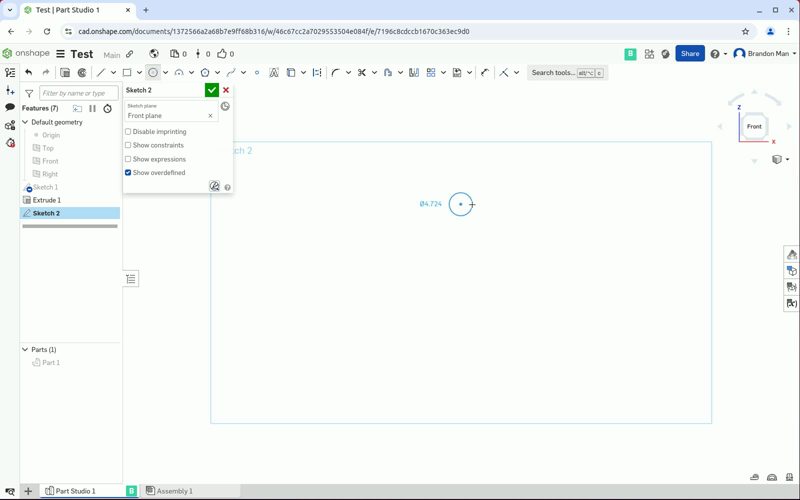
click(472, 204)
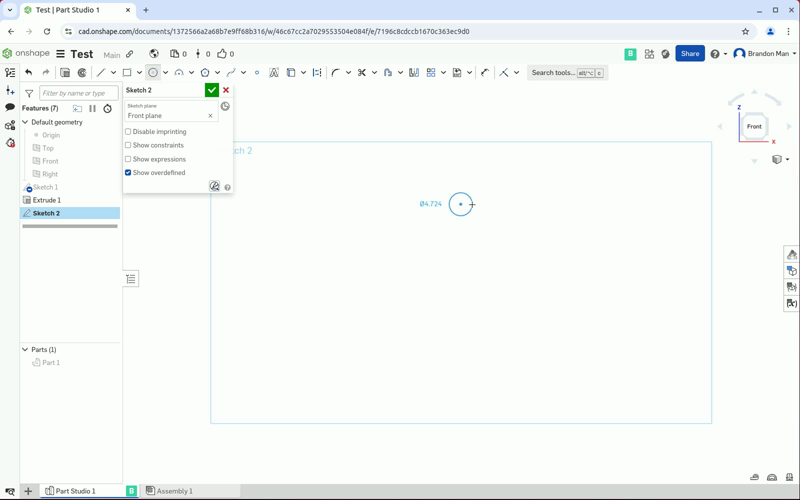
key(esc)
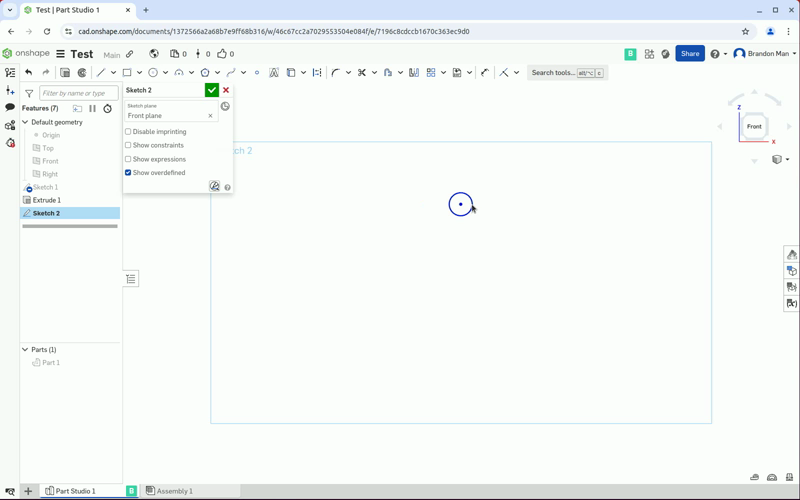
mouse_move(468, 207)
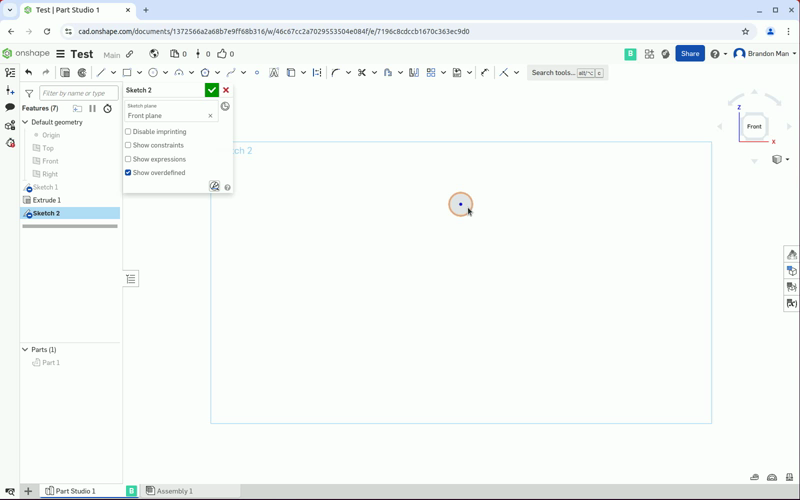
scroll(6)
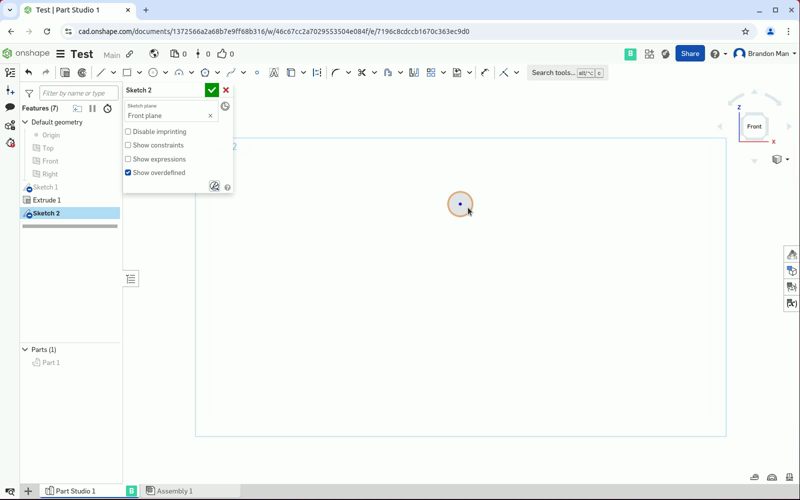
scroll(6)
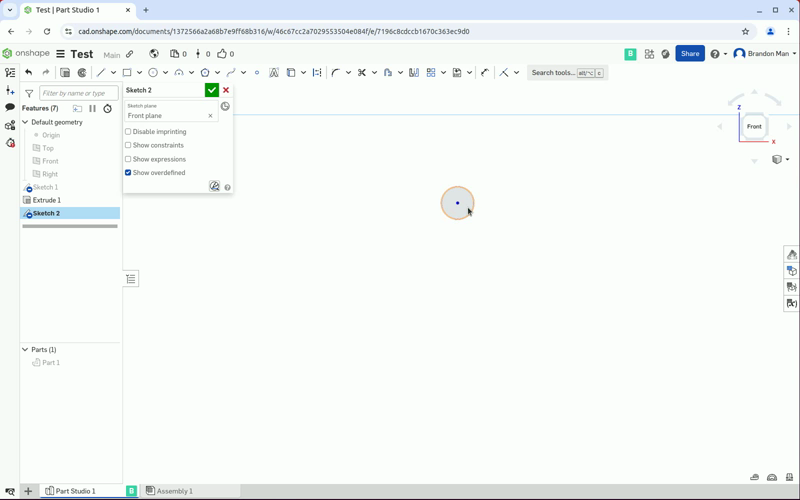
scroll(6)
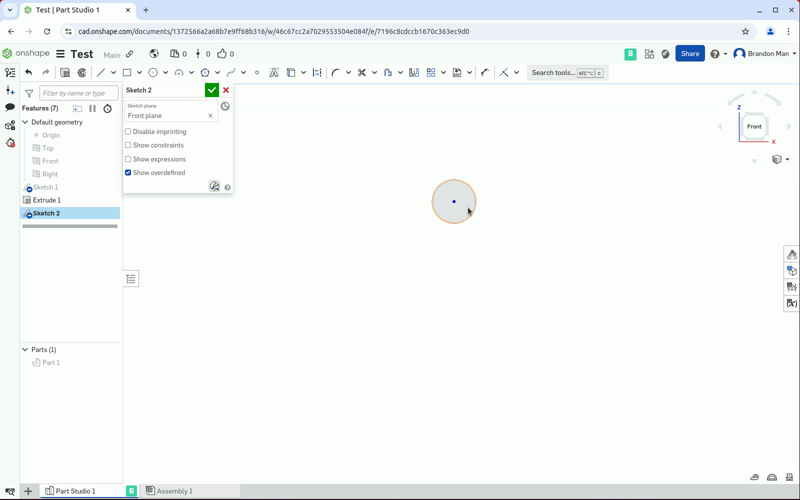
scroll(6)
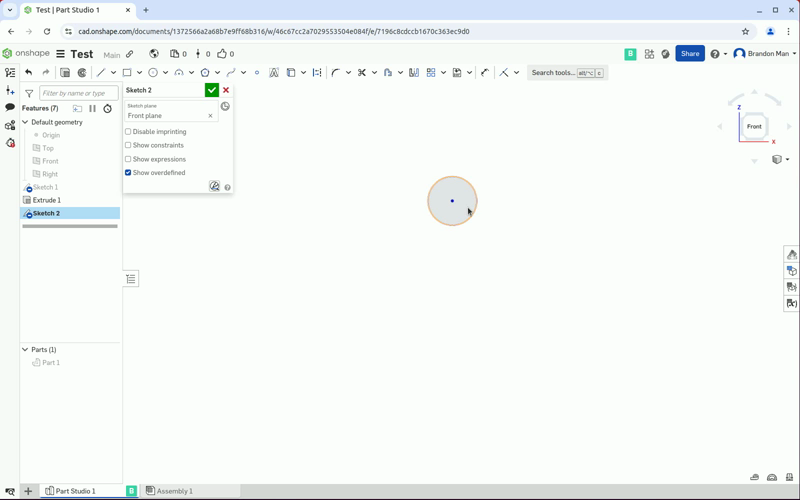
scroll(6)
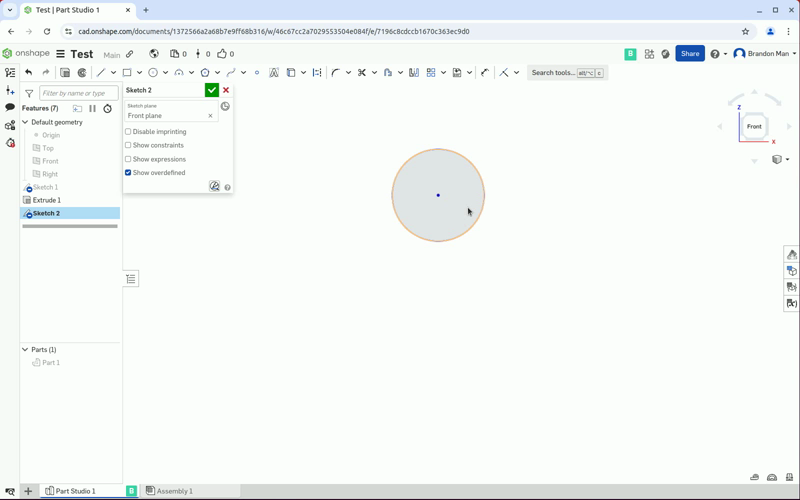
scroll(6)
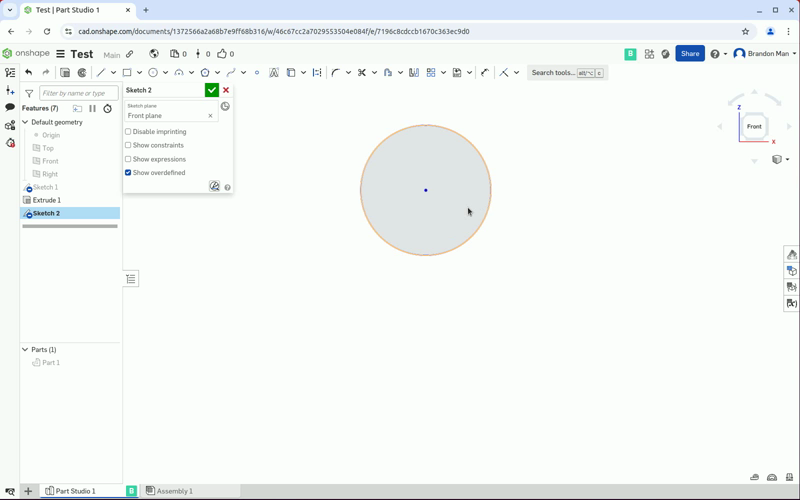
scroll(6)
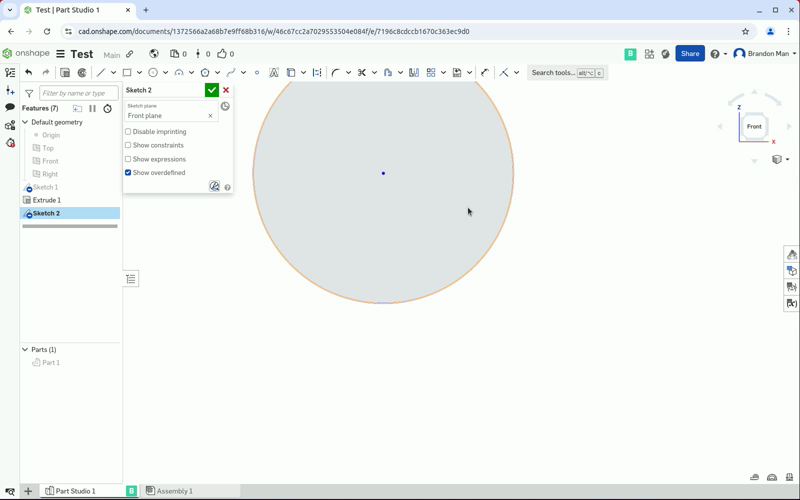
click(468, 207)
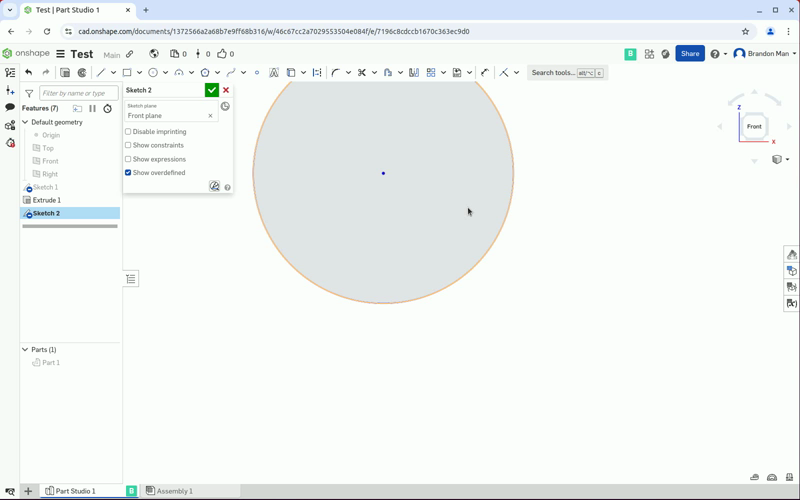
scroll(-6)
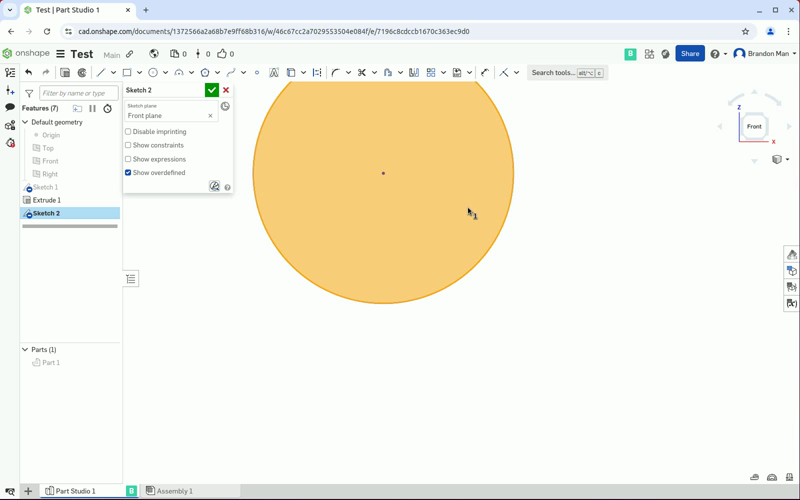
scroll(-6)
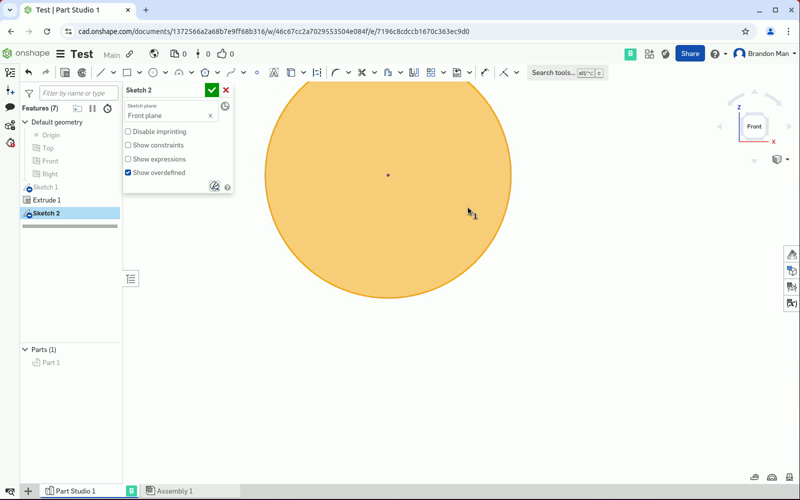
scroll(-6)
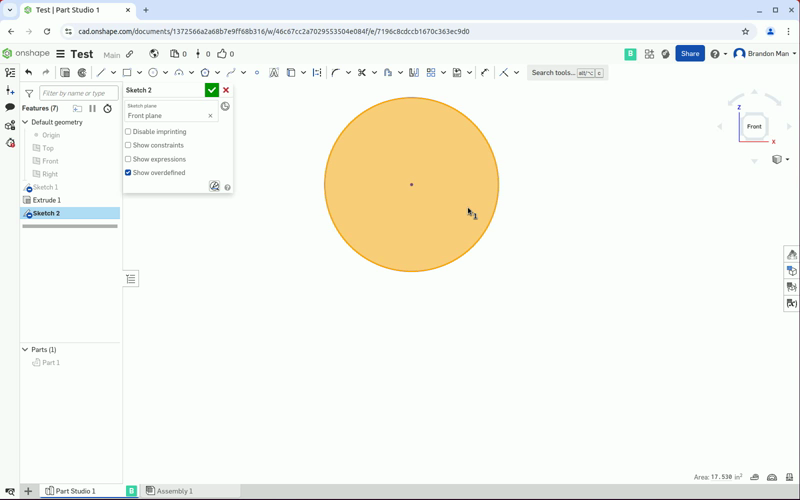
scroll(-6)
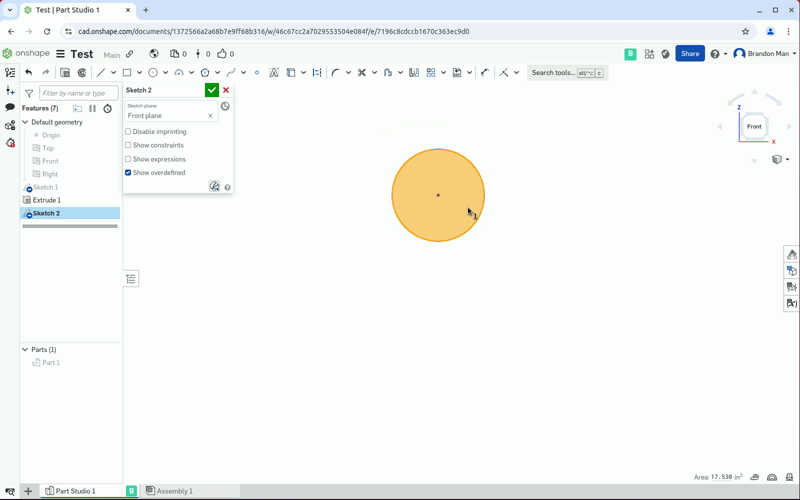
scroll(-6)
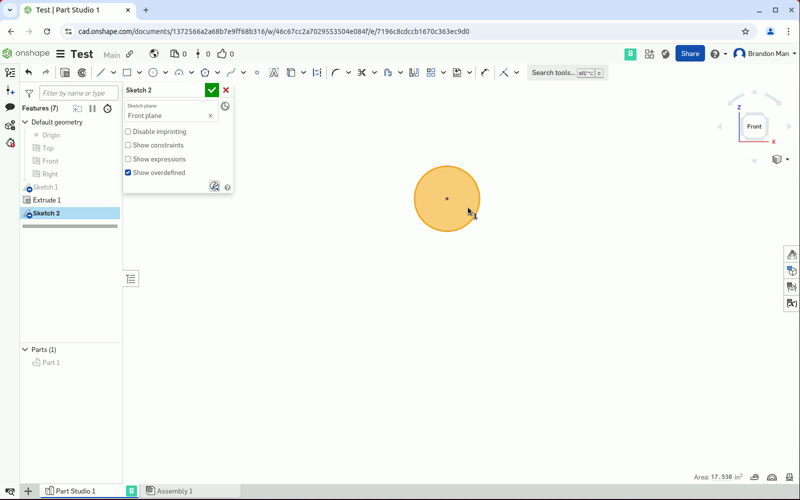
scroll(-6)
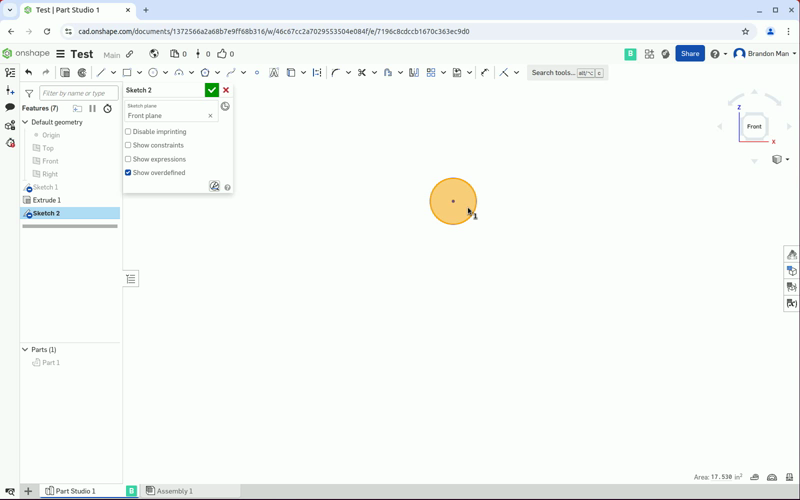
scroll(-6)
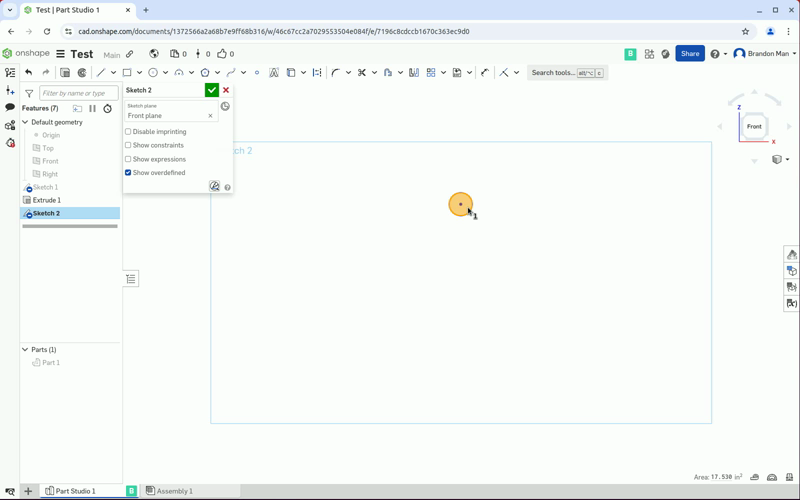
mouse_move(73, 352)
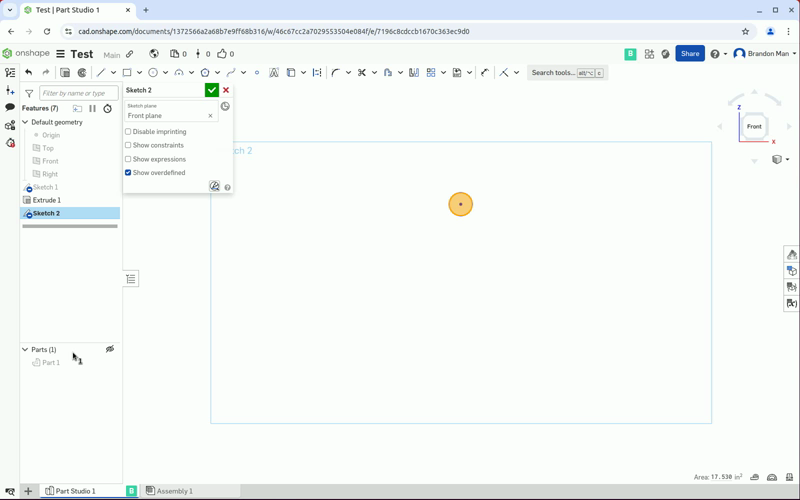
key(shift+y)
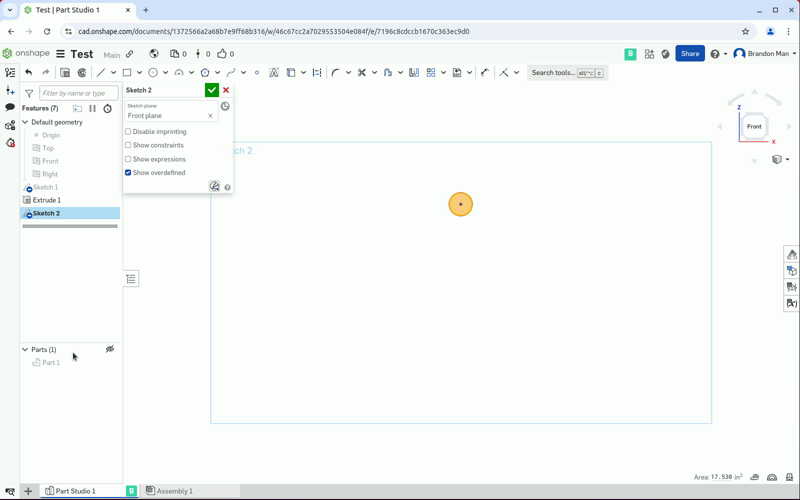
key(shift+e)
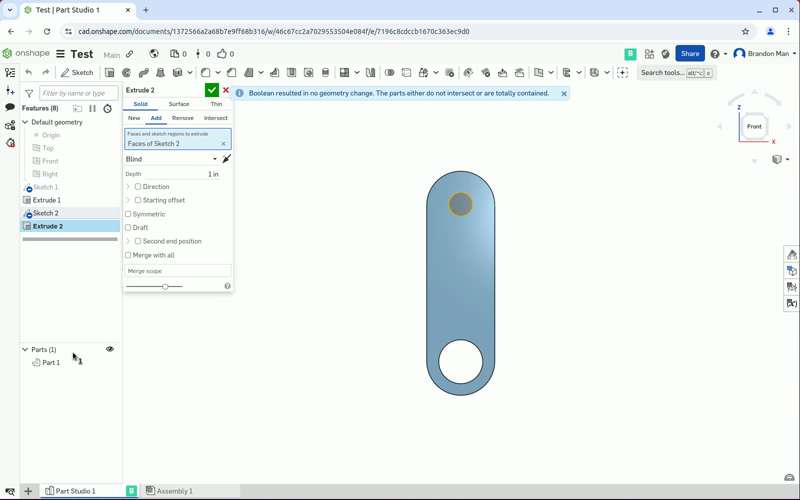
mouse_move(143, 106)
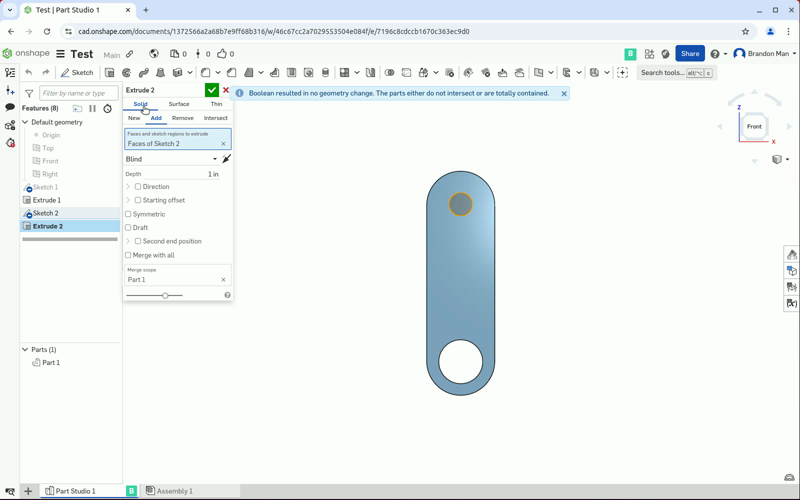
click(143, 106)
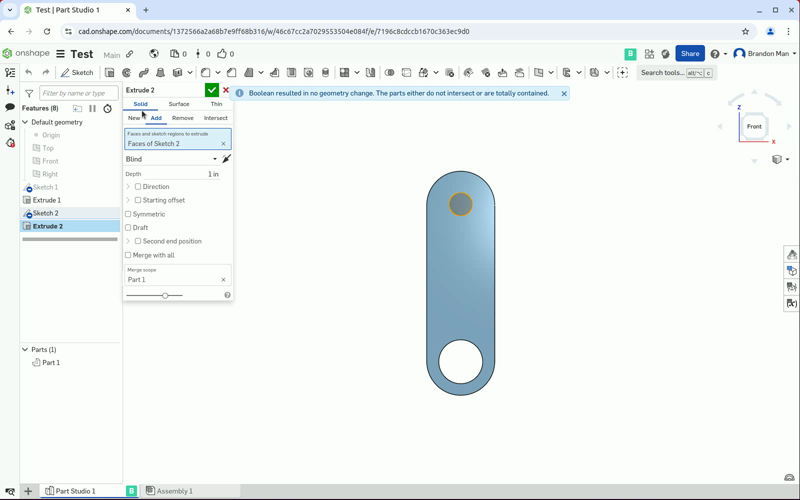
mouse_move(137, 120)
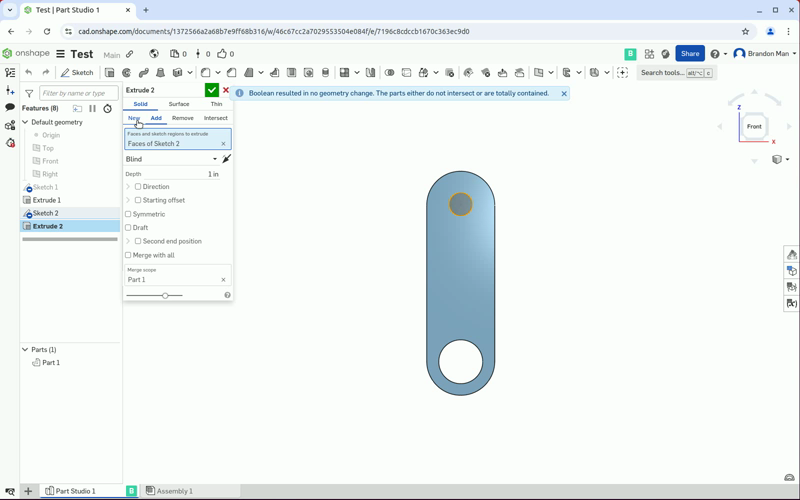
click(137, 120)
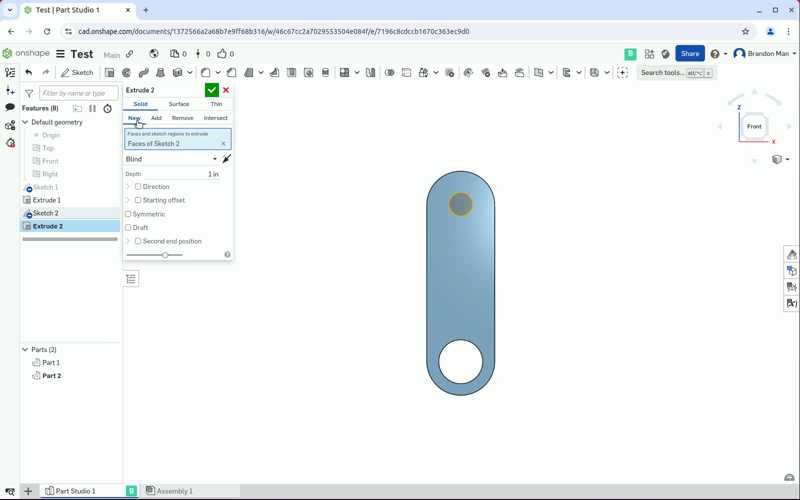
key(tab, 4)
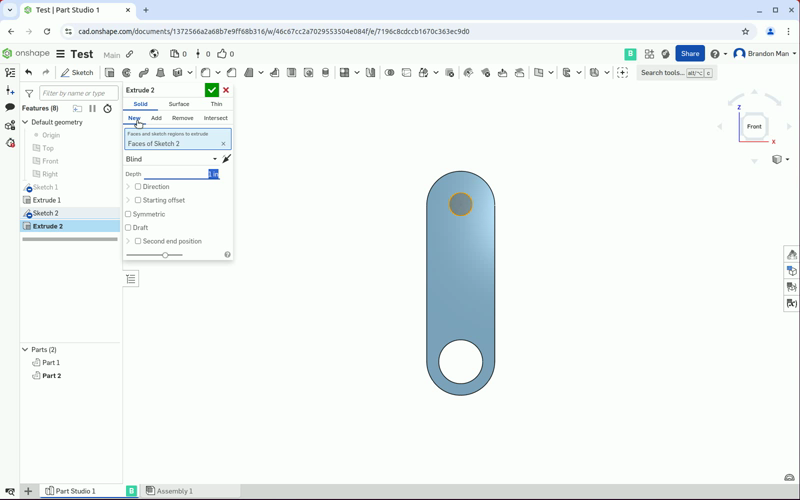
text(-4.574)
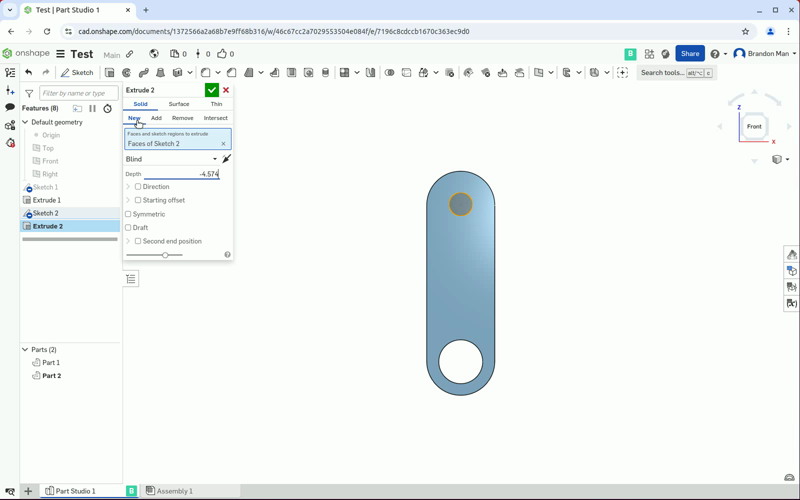
key(enter)
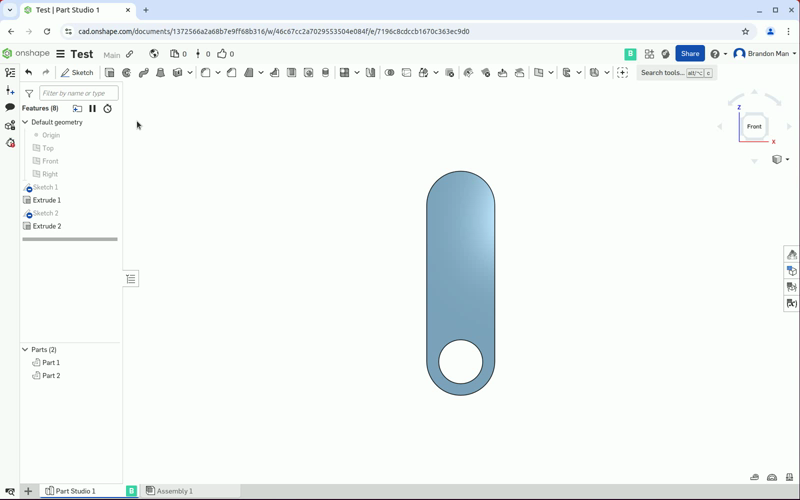
key(shift+h)
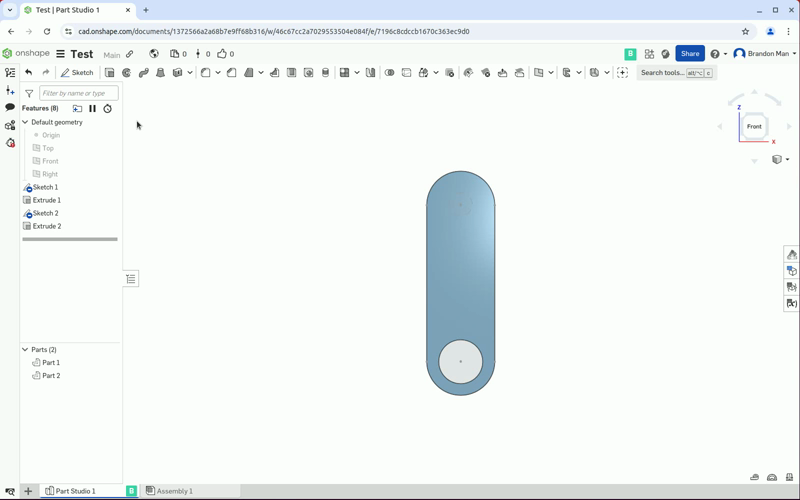
key(shift+h)
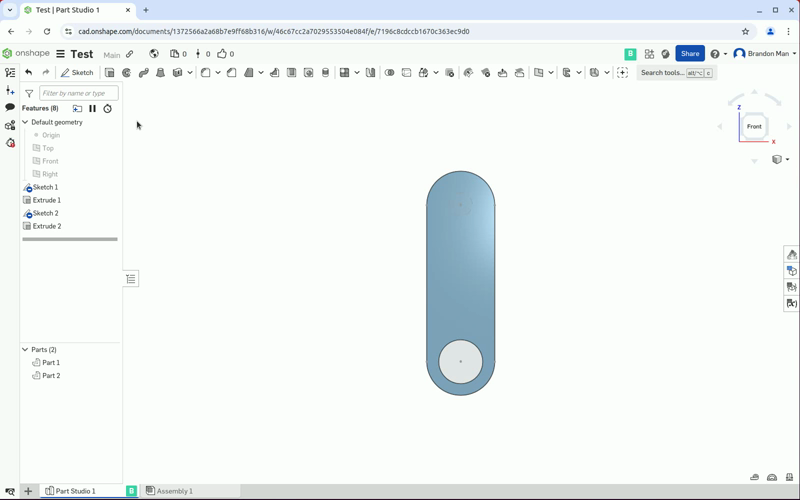
key(shift+7)
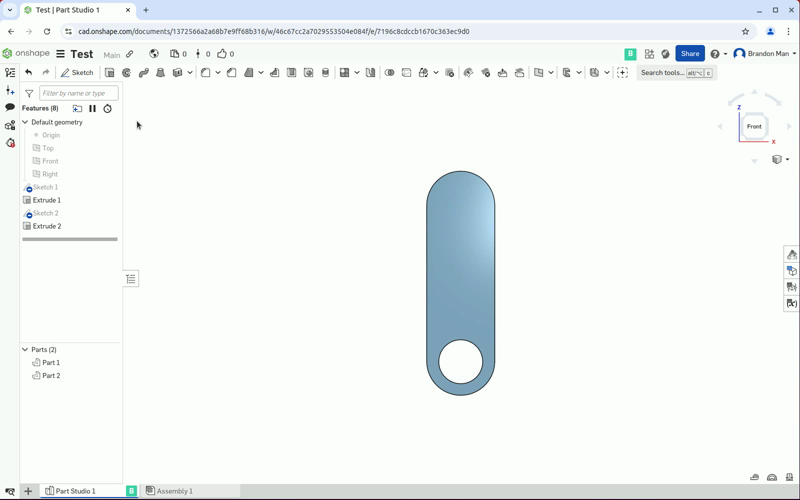
key(left, 2)
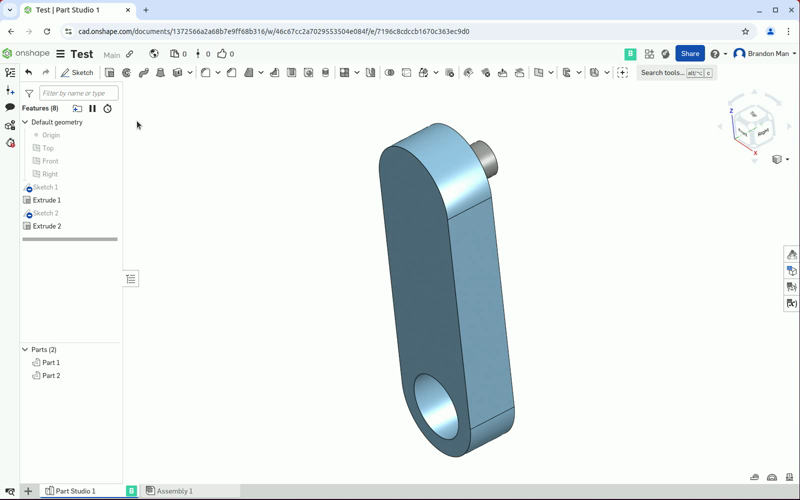
key(down, 2)
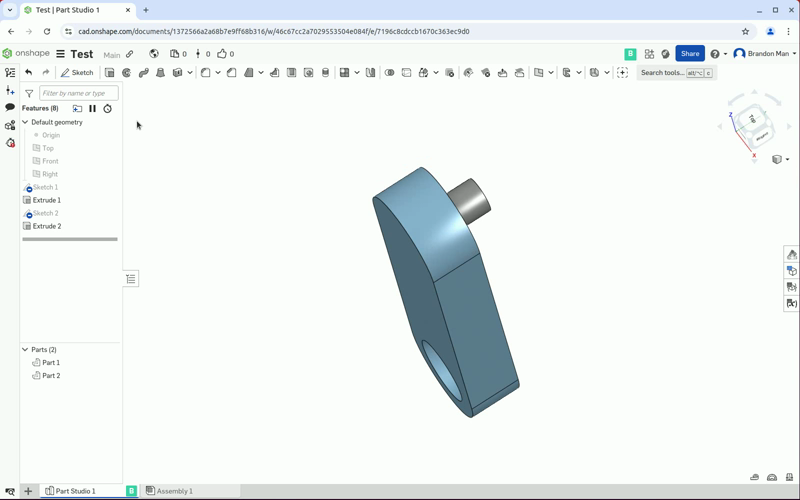
key(up, 2)
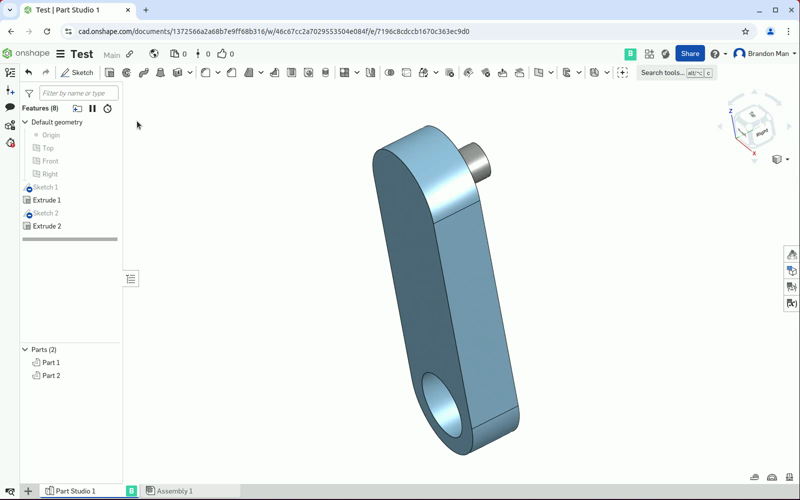
key(right, 2)
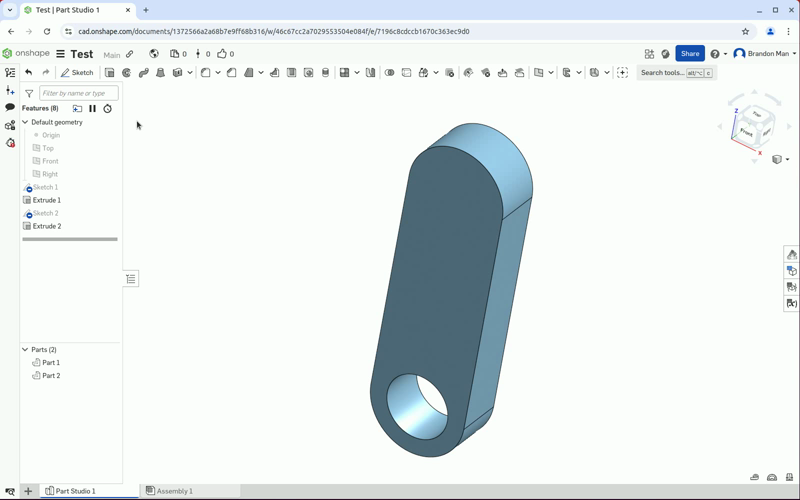
mouse_move(73, 189)
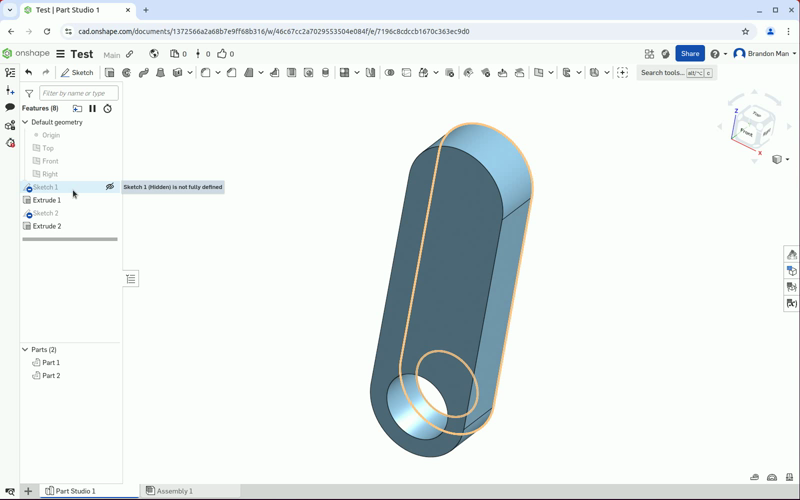
click(73, 189)